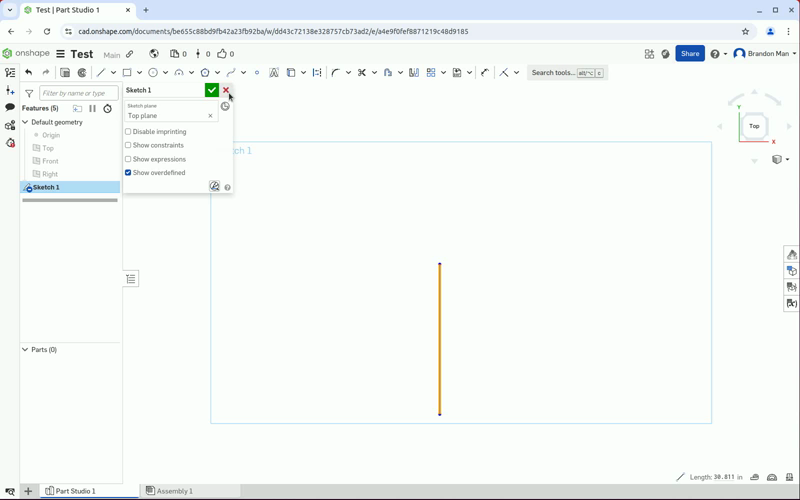
key(shift+h)
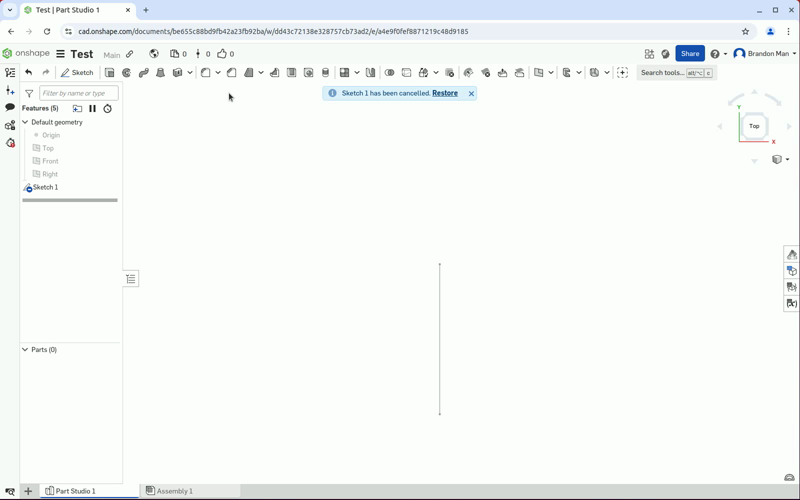
mouse_move(73, 352)
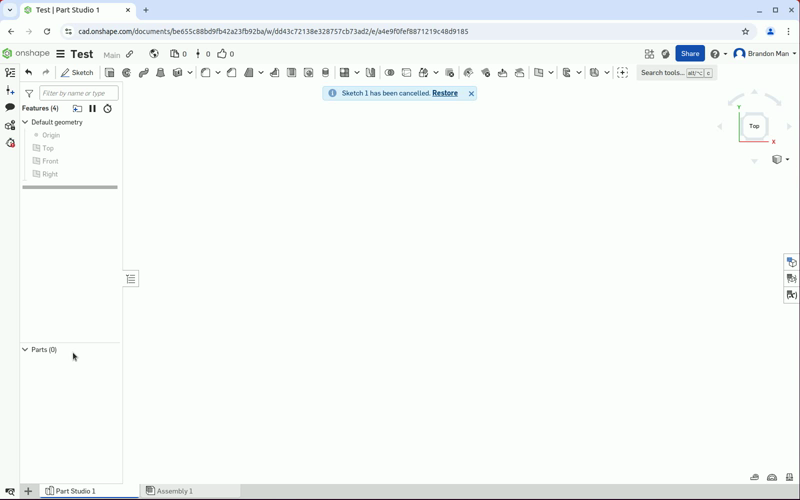
key(y)
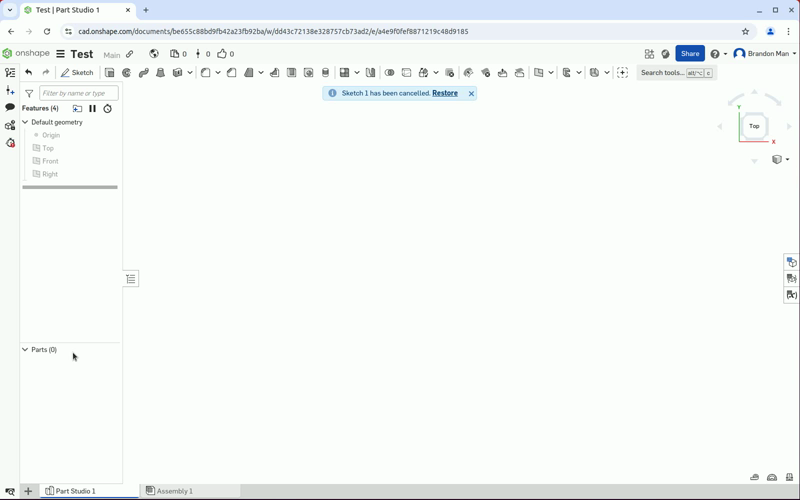
key(shift+p)
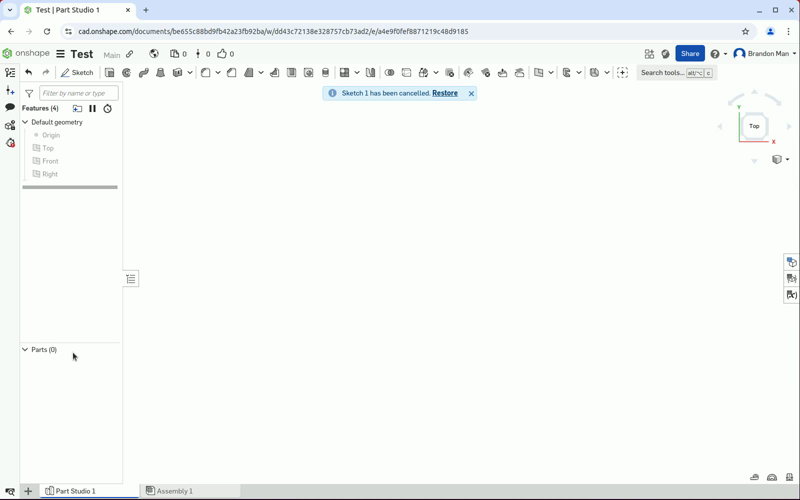
key(space)
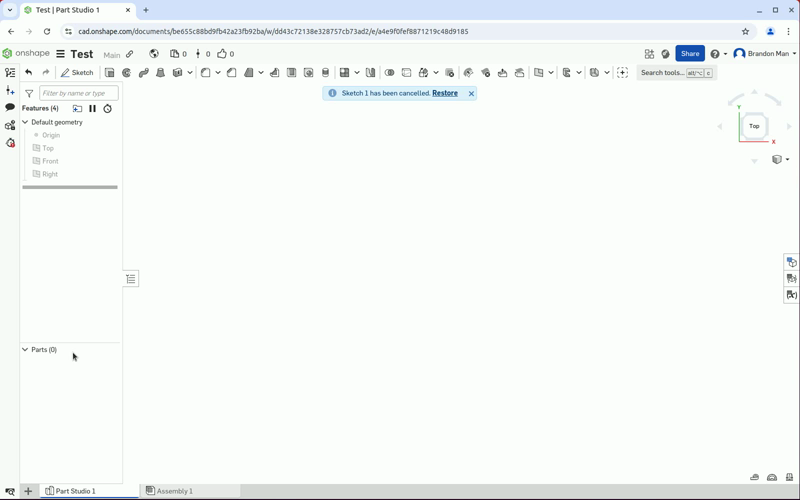
key_down(shift)
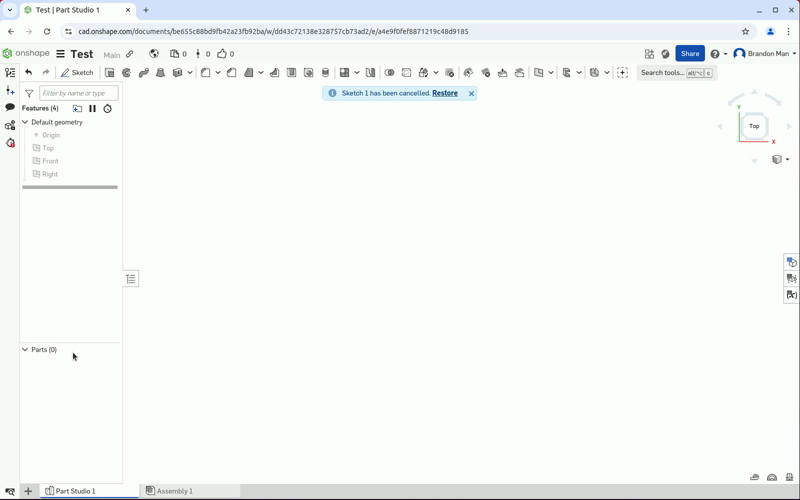
key(up)
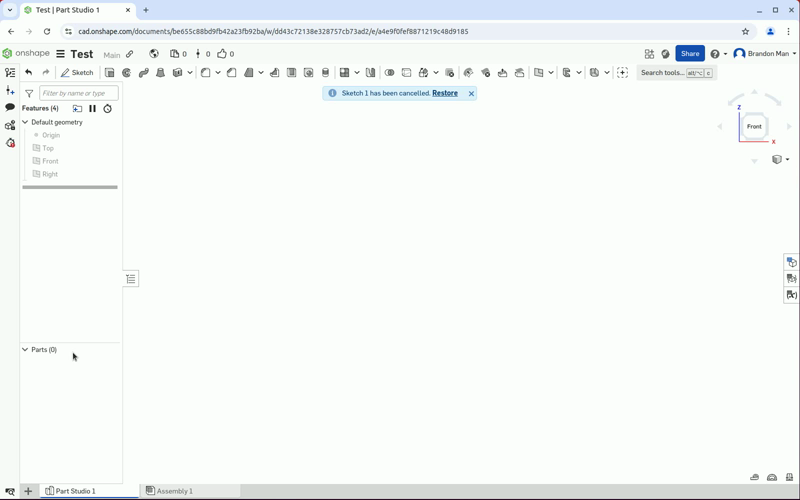
key_up(shift)
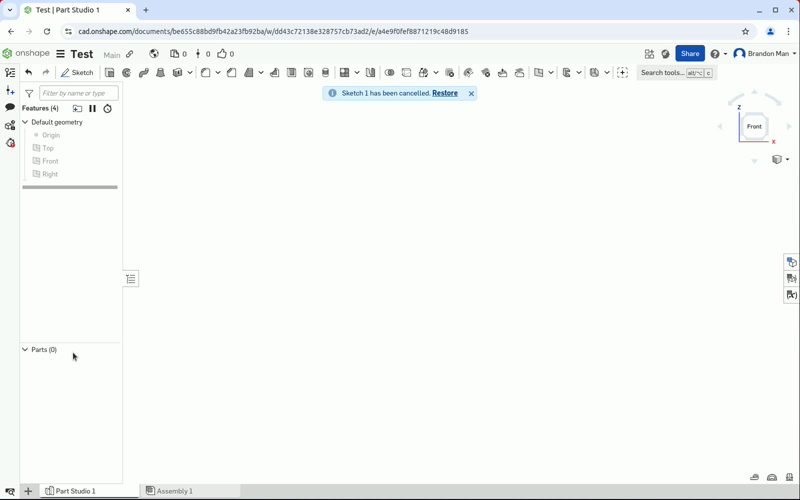
key(space)
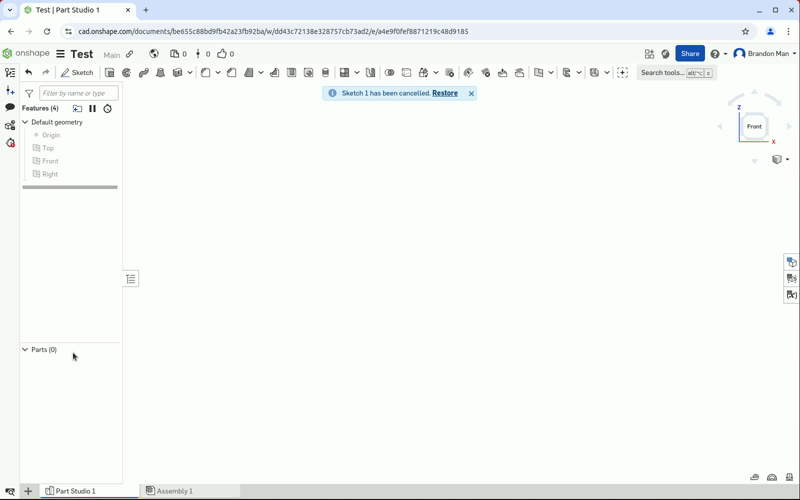
key_down(shift)
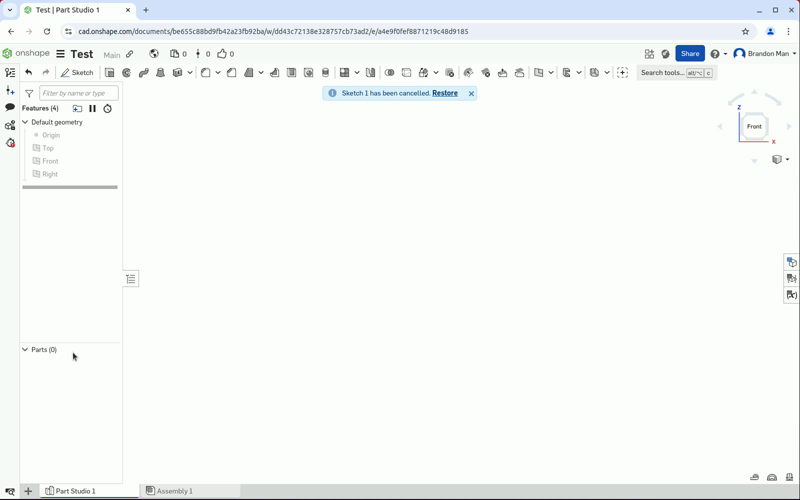
key(left)
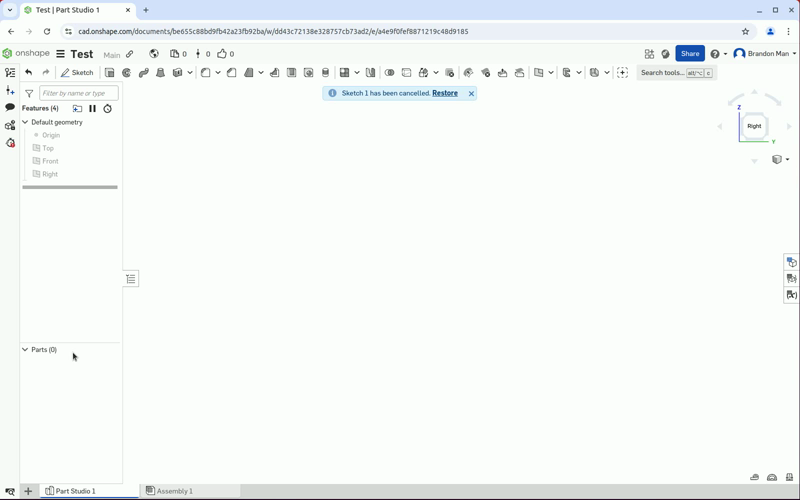
key_up(shift)
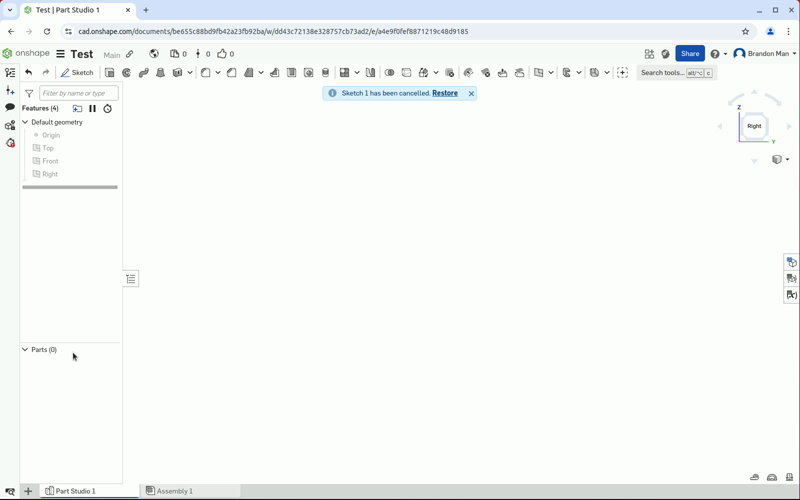
mouse_move(73, 352)
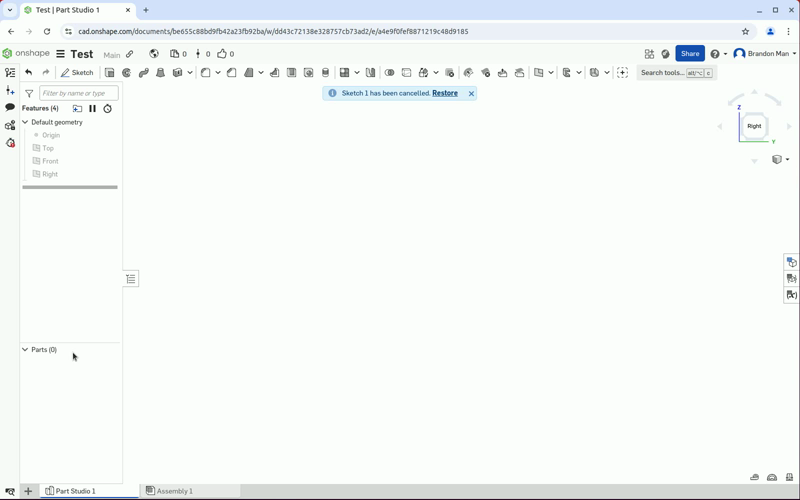
key(shift+y)
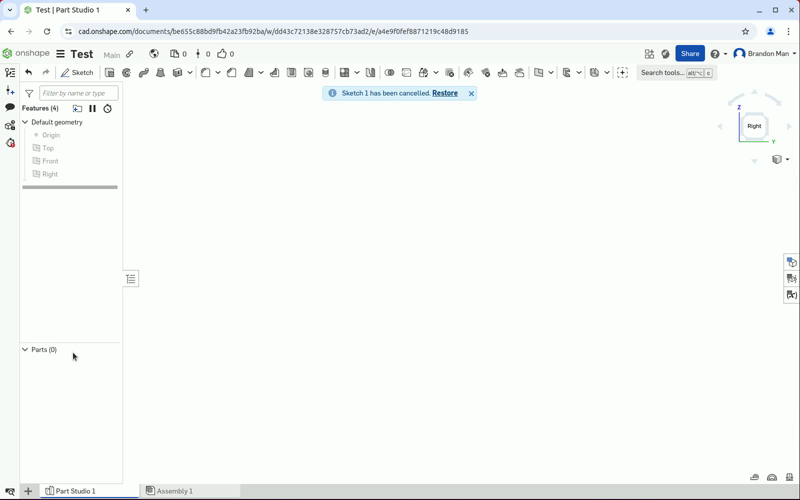
key(shift+s)
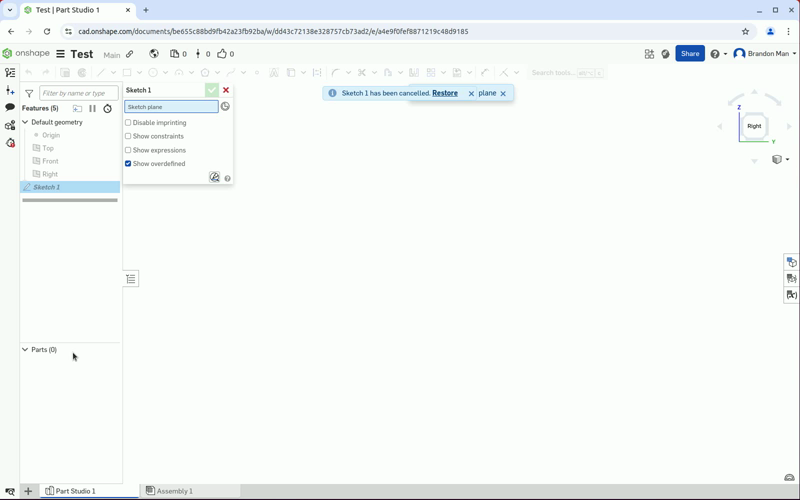
mouse_move(73, 176)
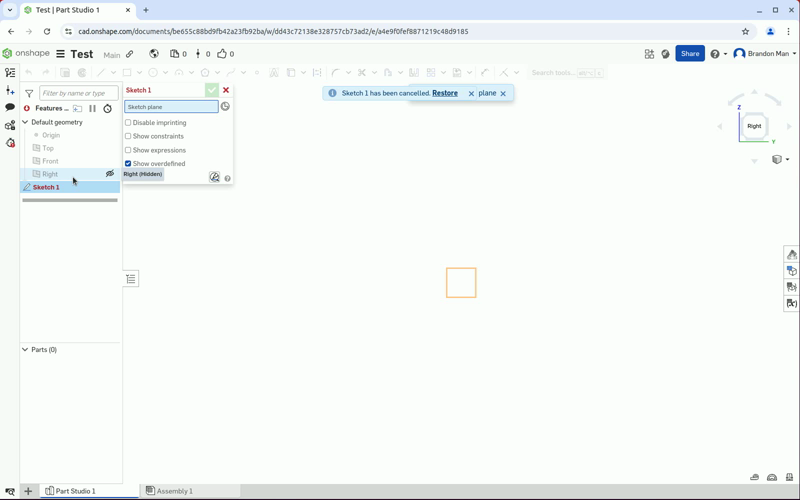
click(73, 176)
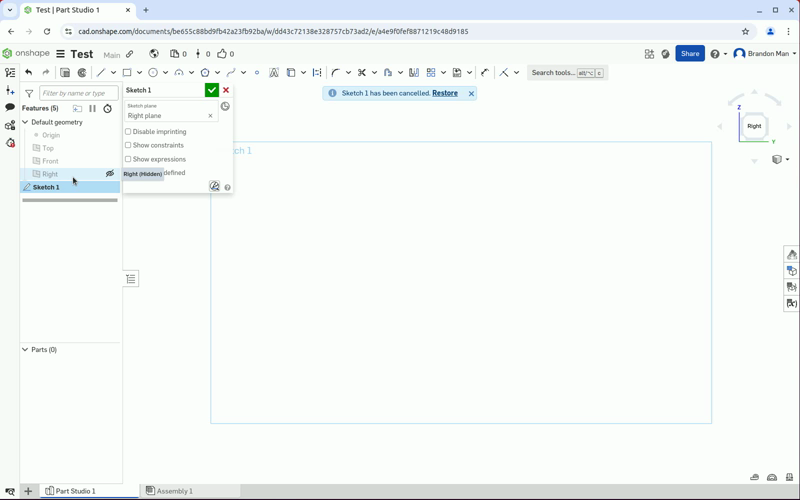
mouse_move(73, 352)
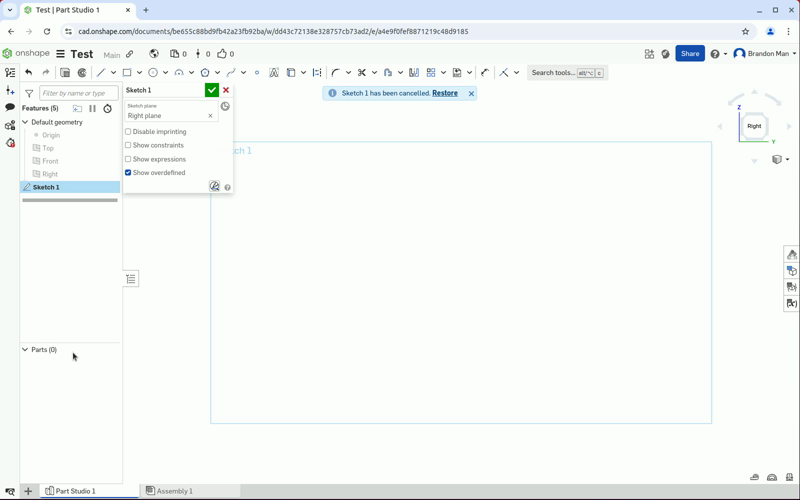
key(y)
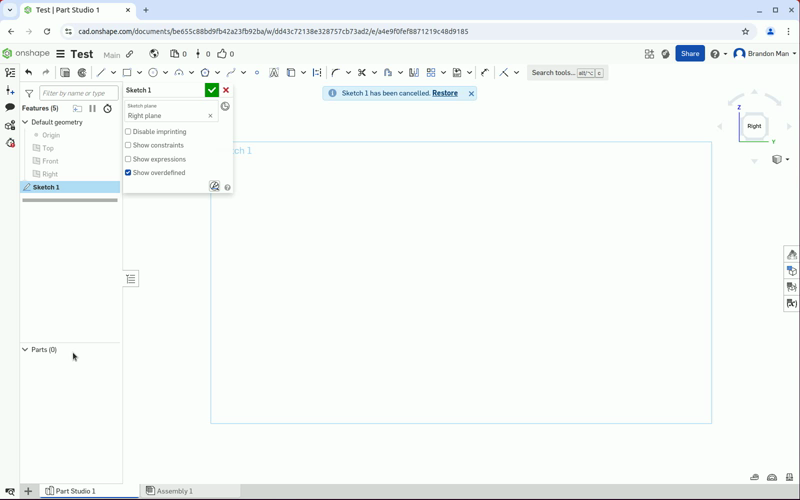
key(l)
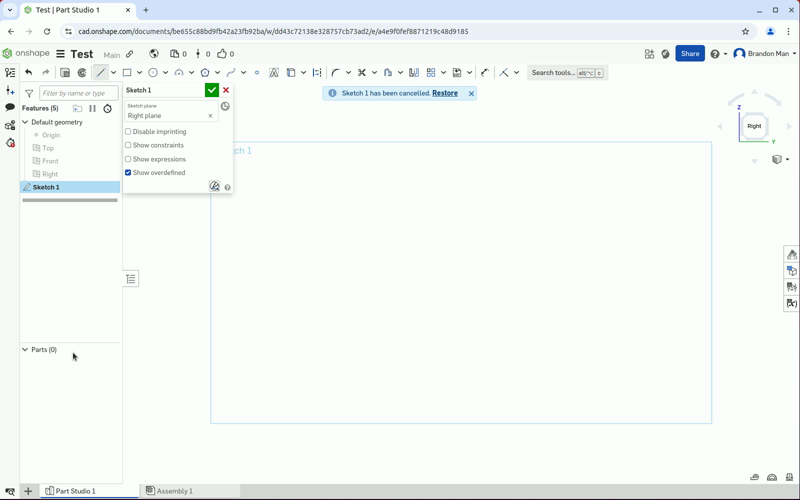
key_down(shift)
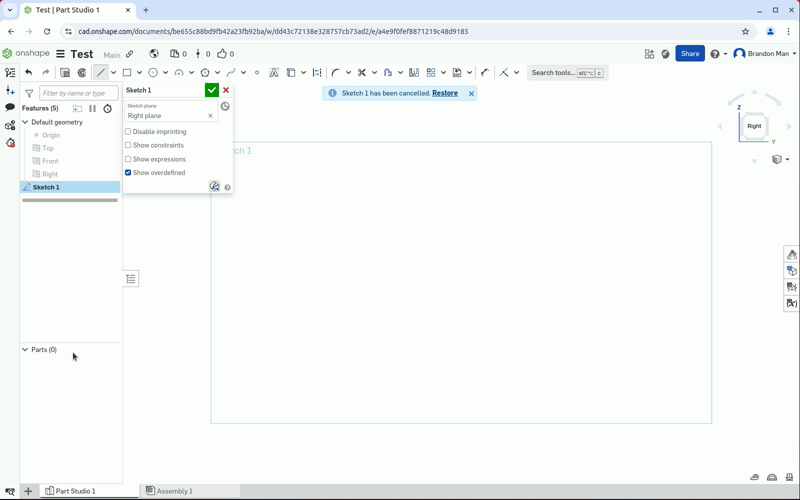
mouse_move(348, 301)
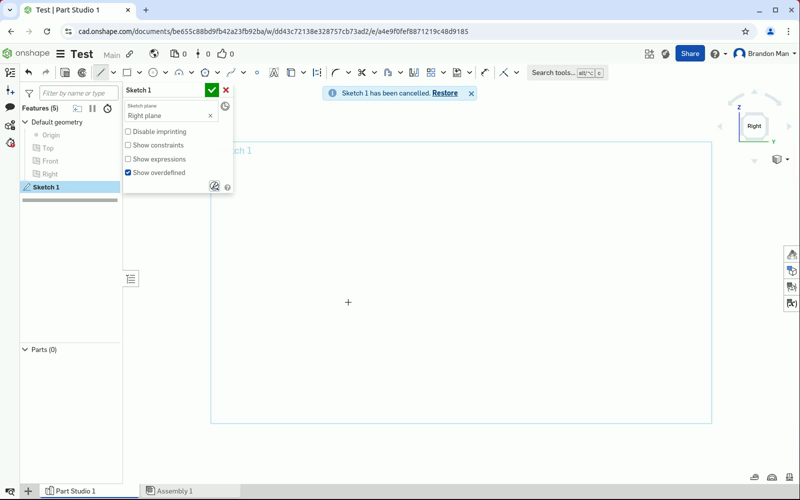
click(348, 301)
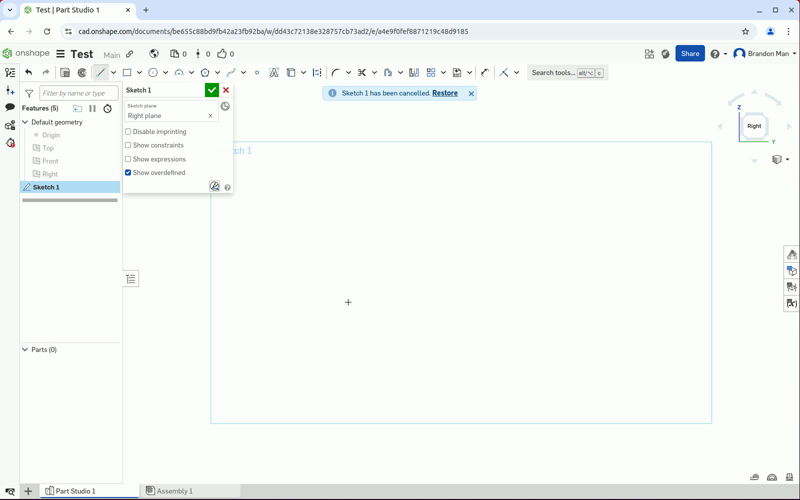
key_up(shift)
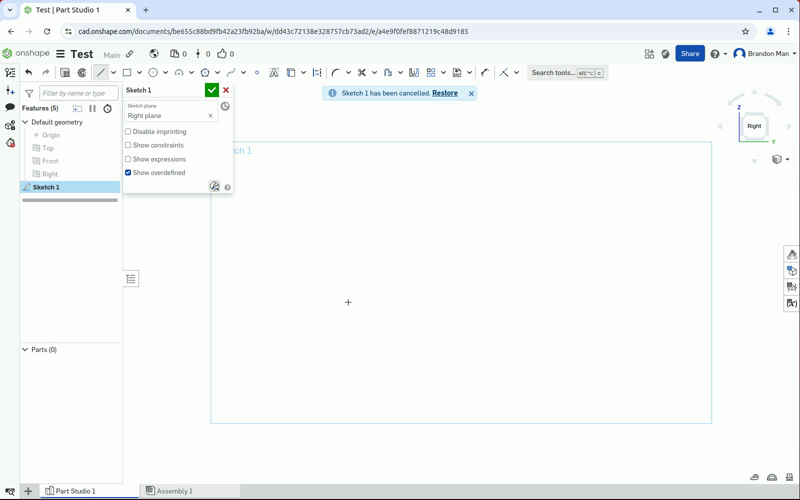
key_down(shift)
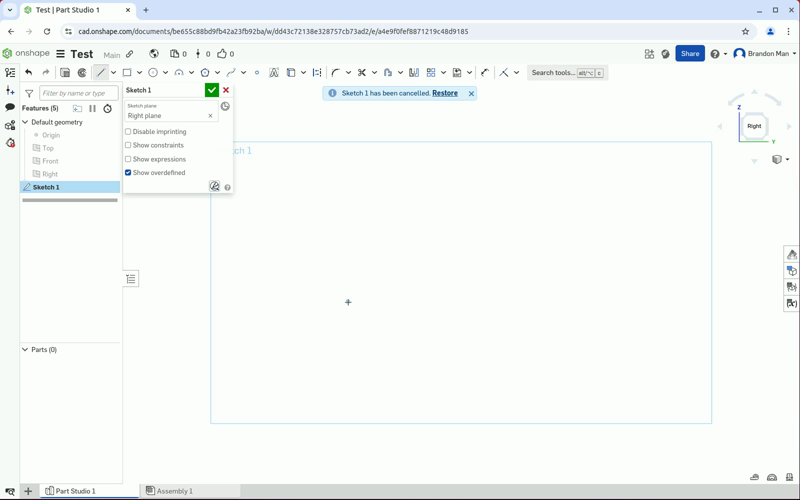
mouse_move(458, 332)
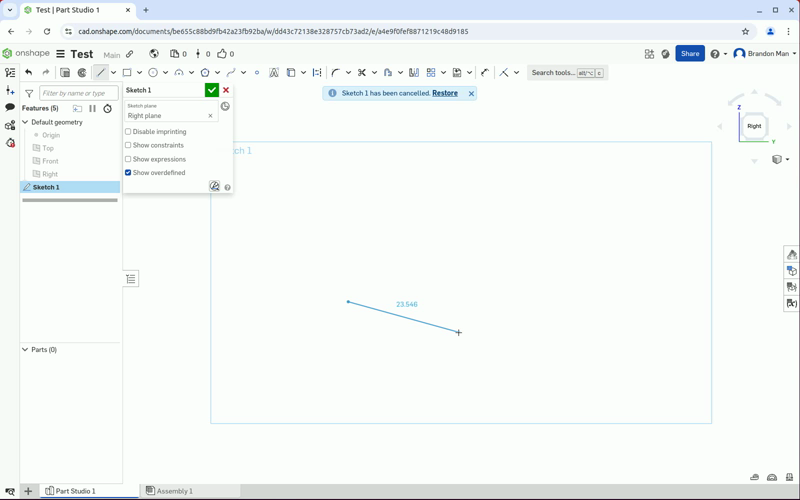
click(458, 332)
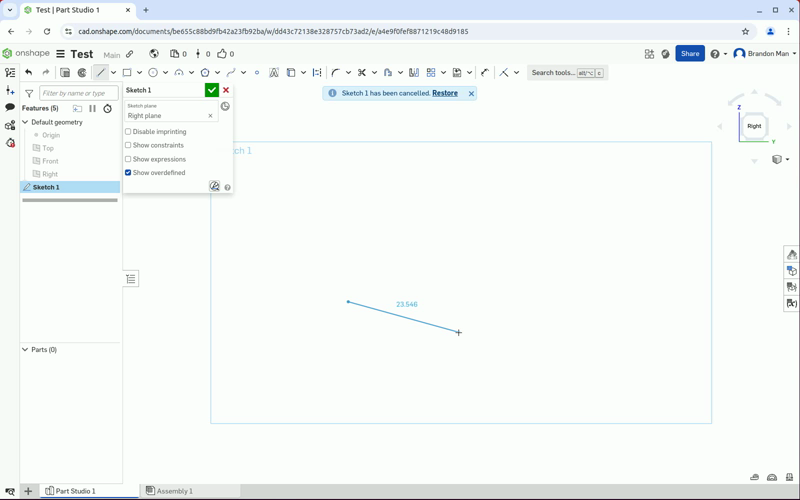
key_up(shift)
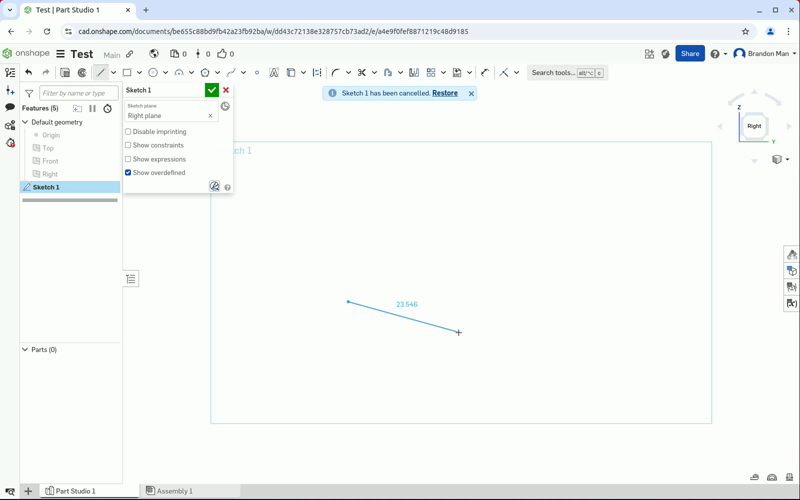
key_down(shift)
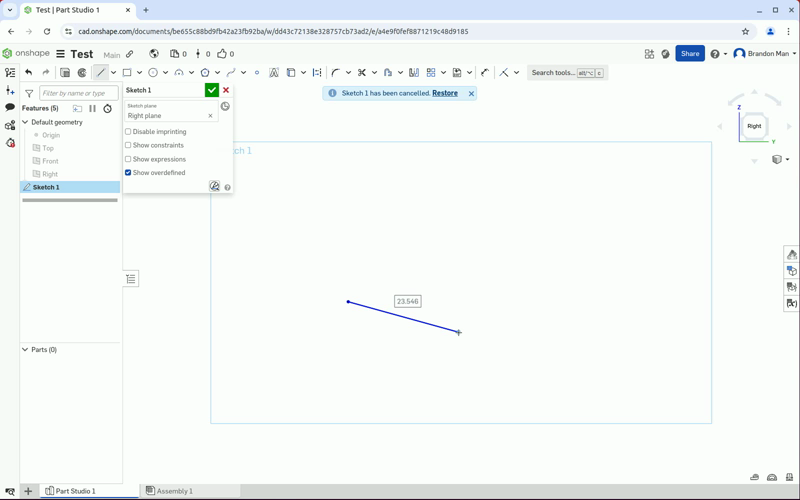
mouse_move(534, 332)
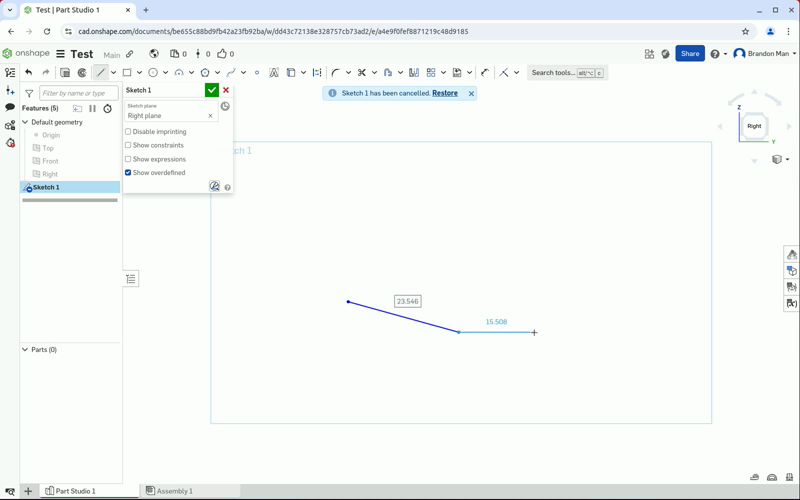
click(534, 332)
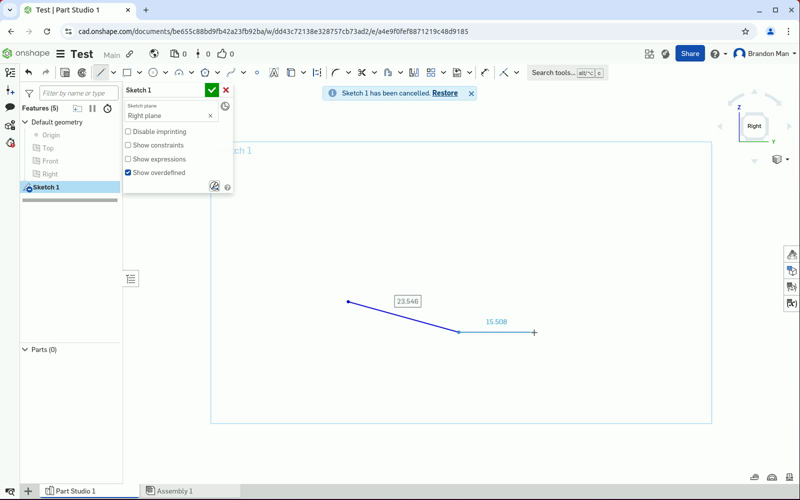
key_up(shift)
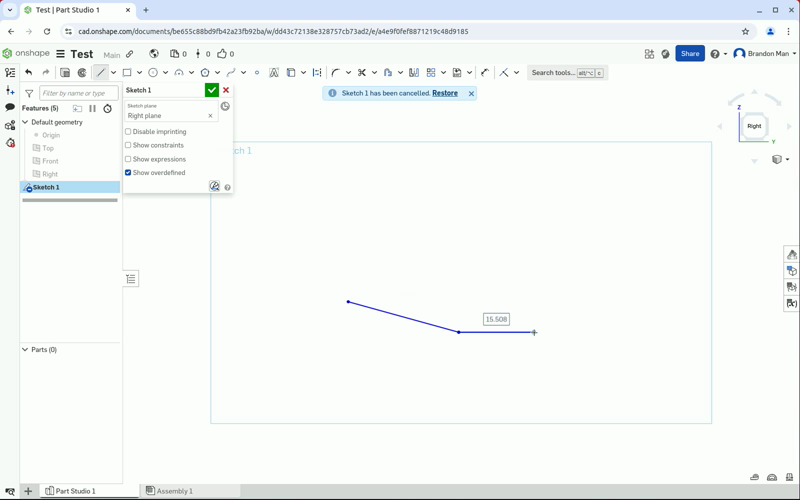
key_down(shift)
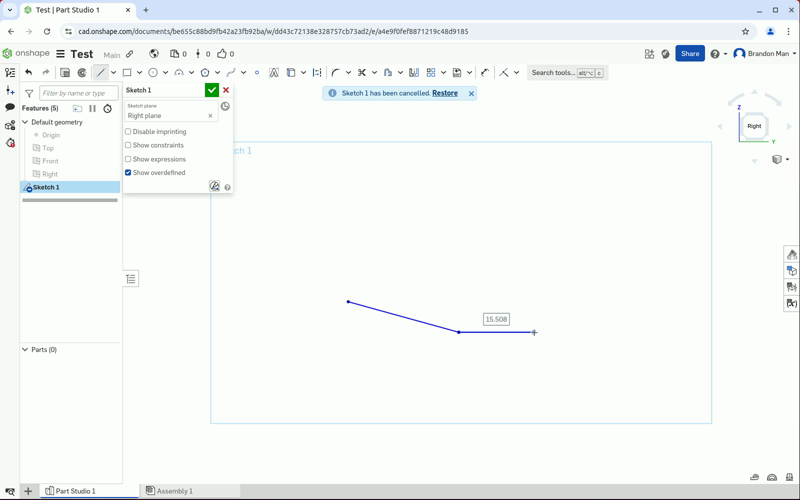
mouse_move(564, 332)
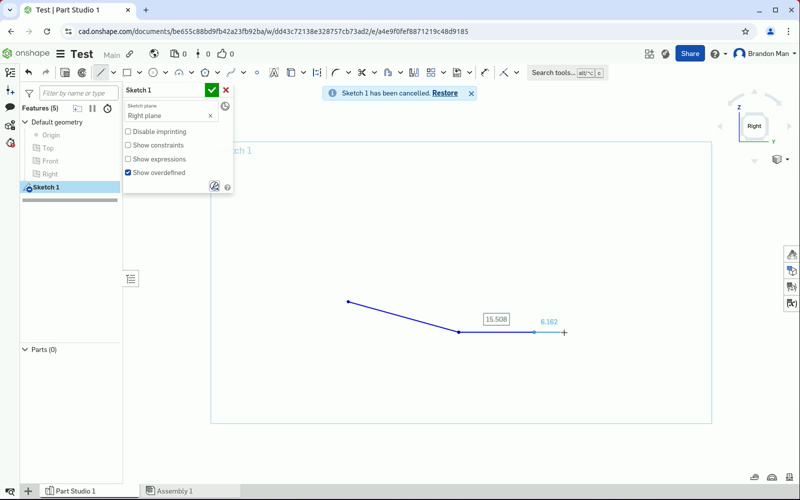
mouse_move(572, 301)
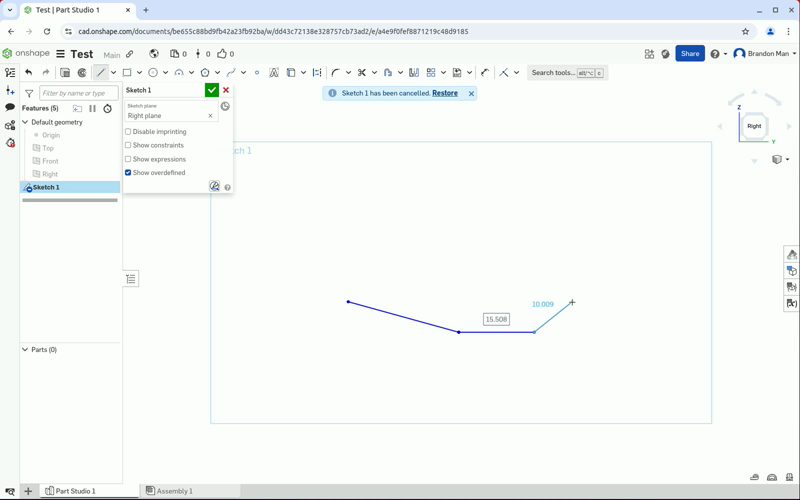
click(572, 301)
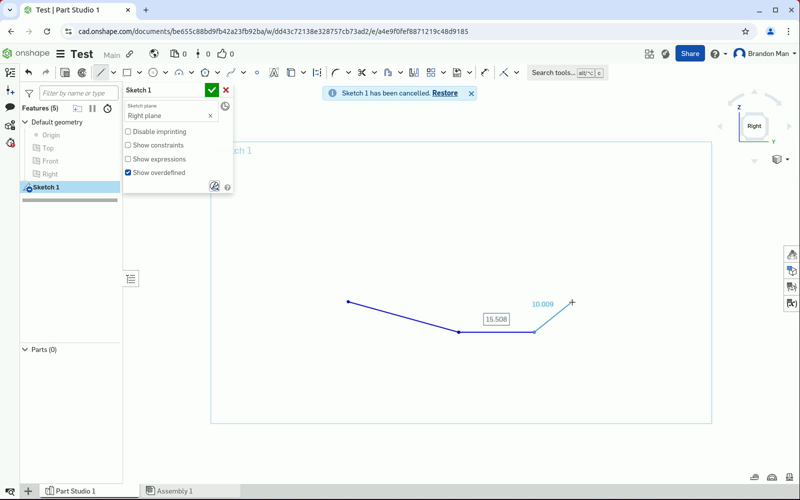
key_up(shift)
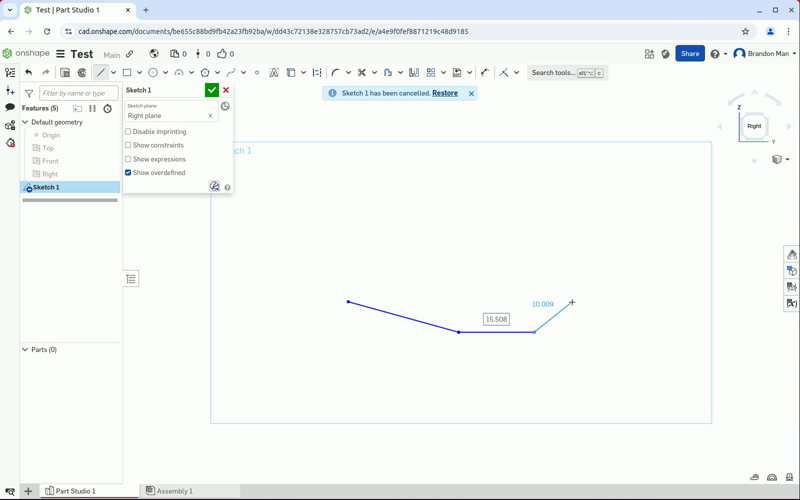
key_down(shift)
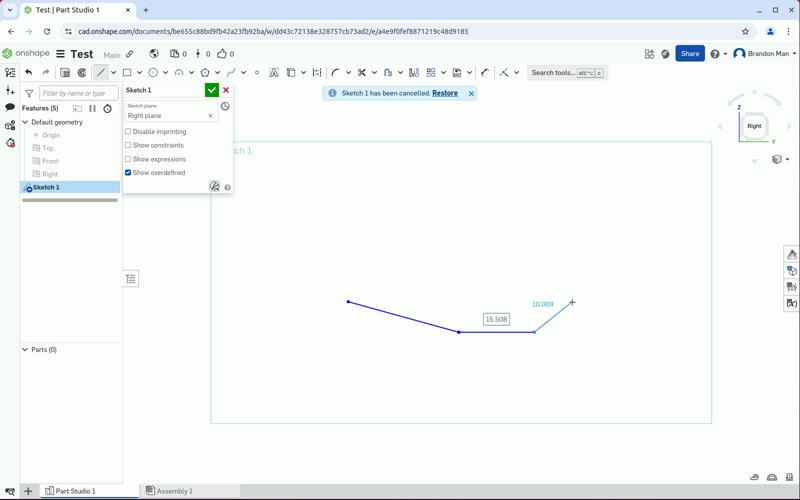
mouse_move(589, 301)
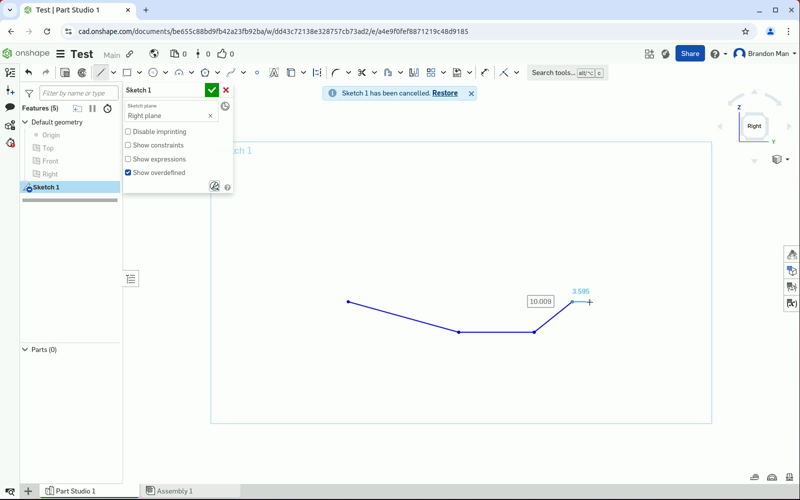
mouse_move(572, 282)
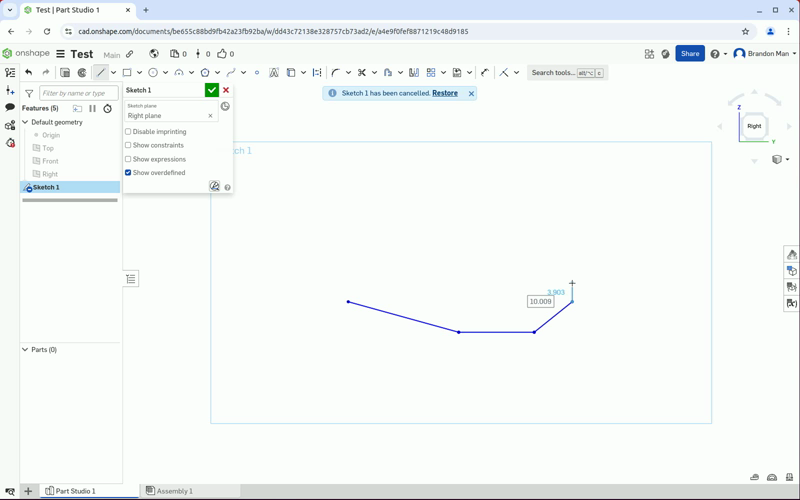
click(572, 282)
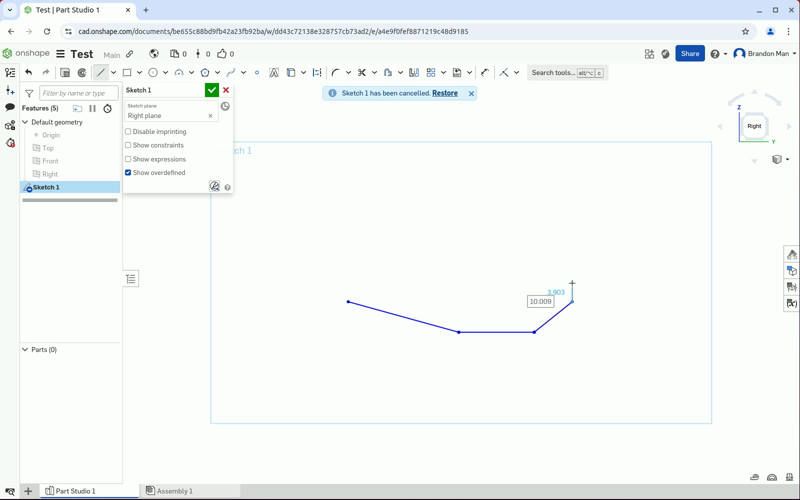
key_up(shift)
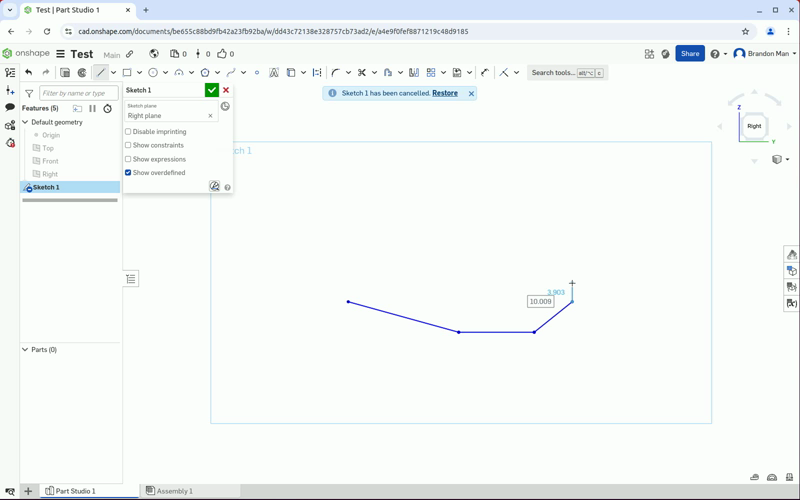
key_down(shift)
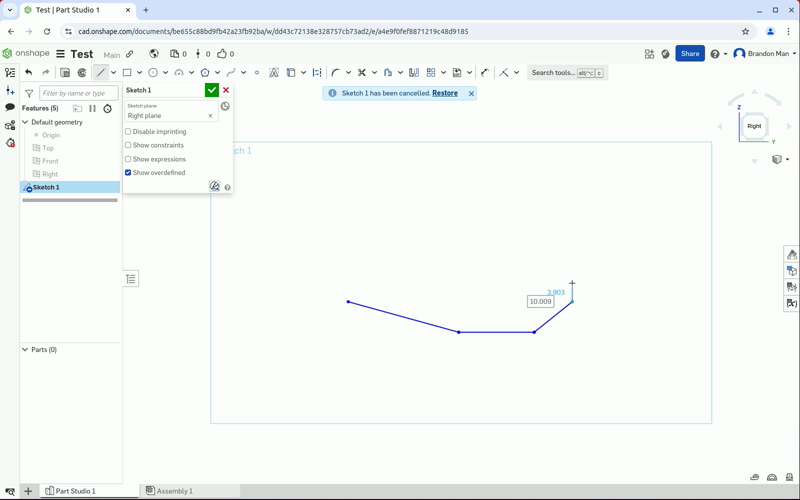
mouse_move(348, 282)
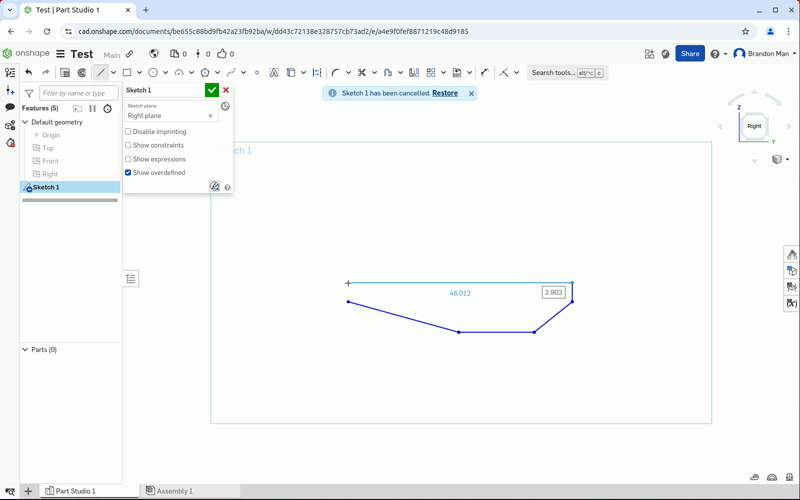
click(348, 282)
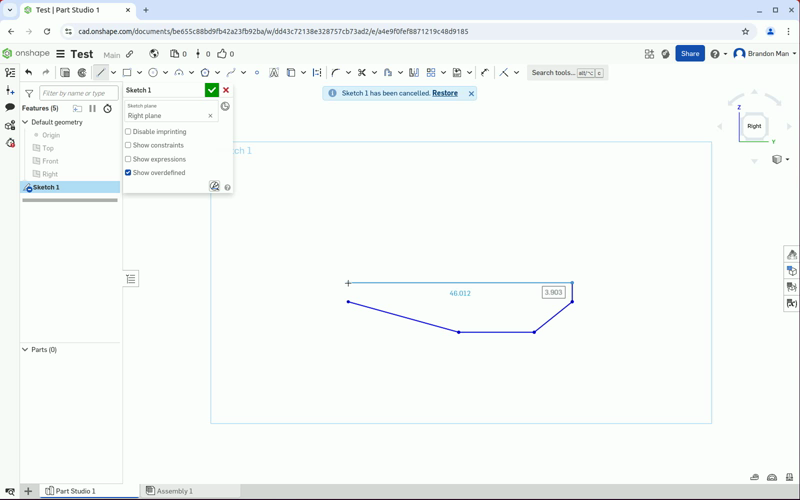
key_up(shift)
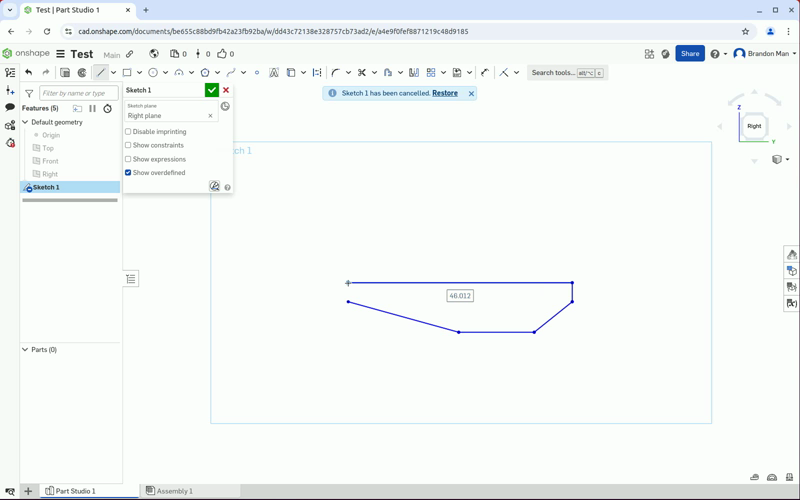
mouse_move(378, 282)
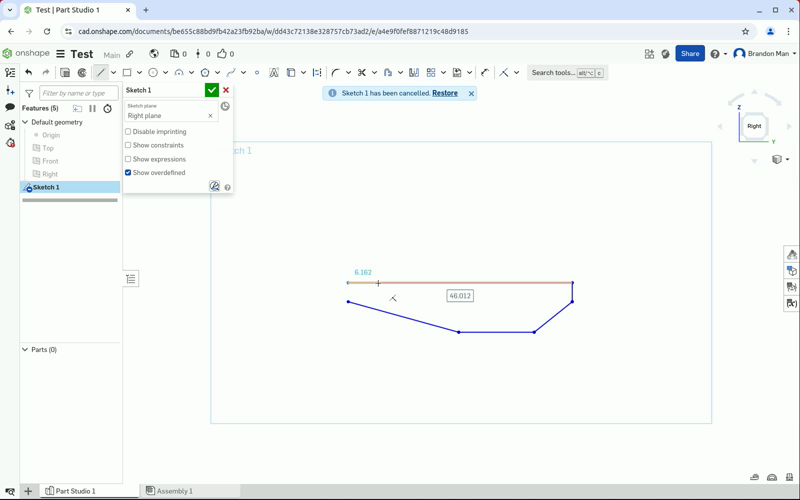
key_down(shift)
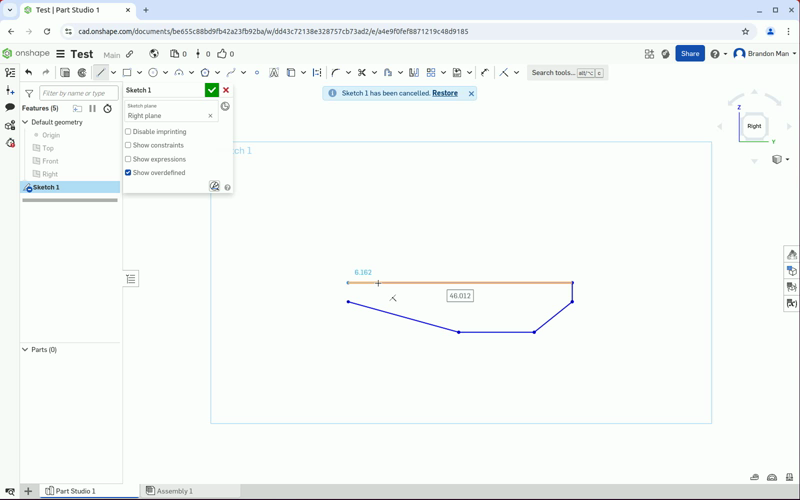
mouse_move(348, 301)
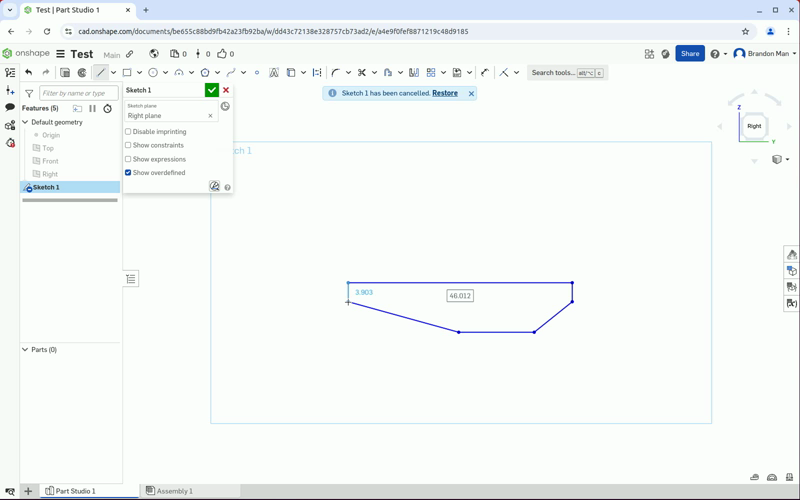
key_up(shift)
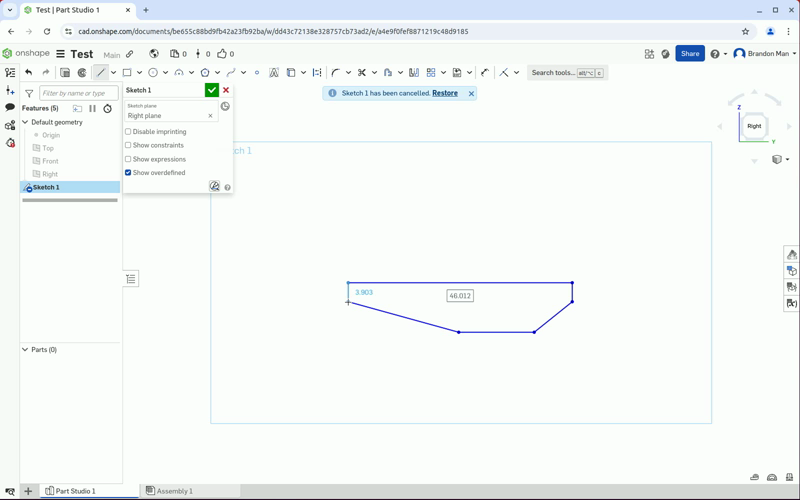
click(348, 301)
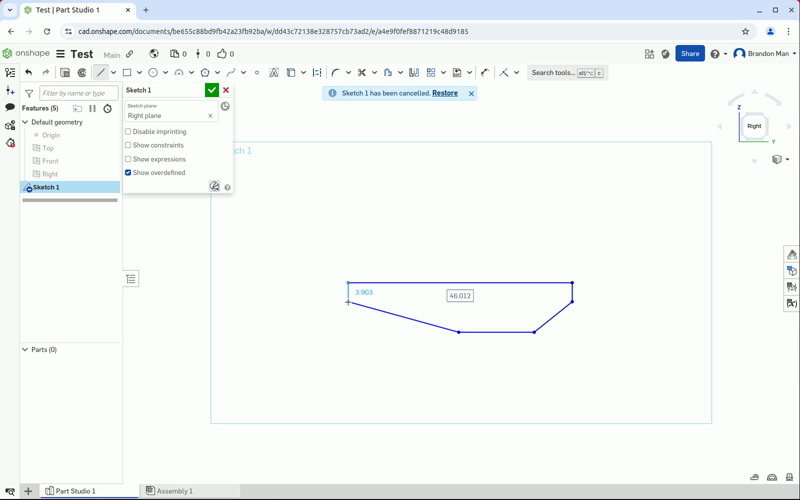
key(esc)
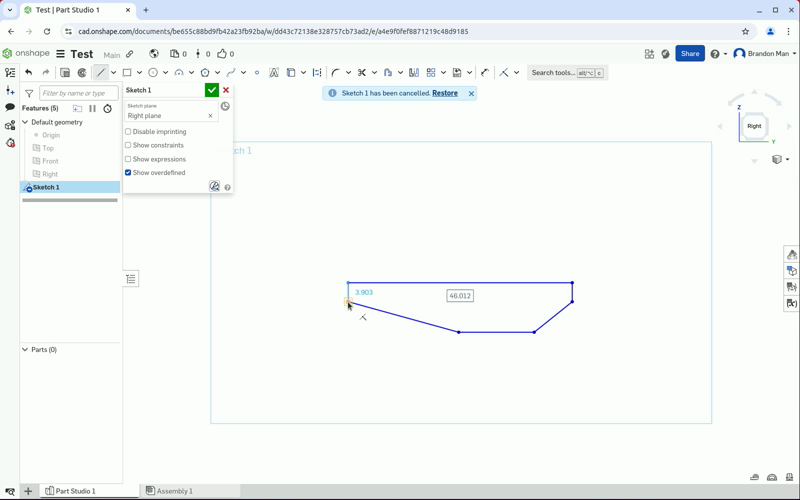
mouse_move(454, 321)
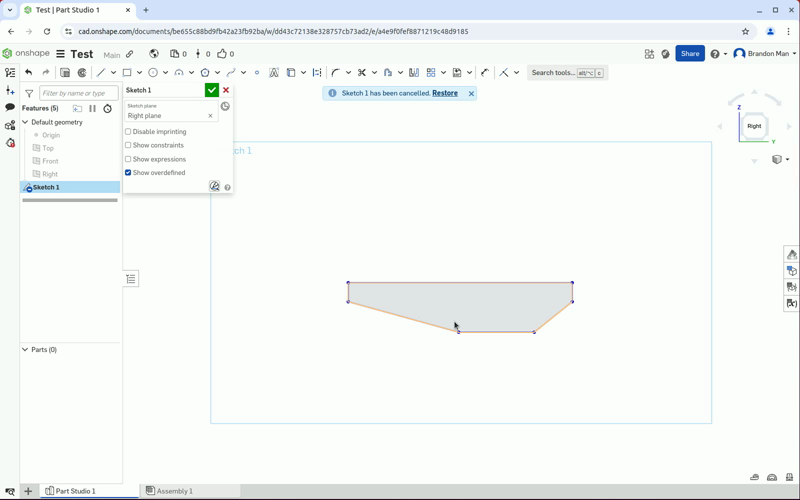
click(454, 321)
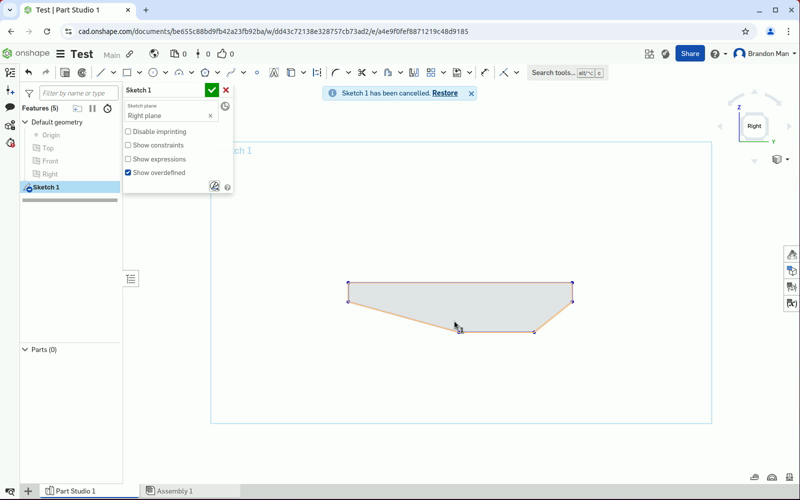
mouse_move(73, 352)
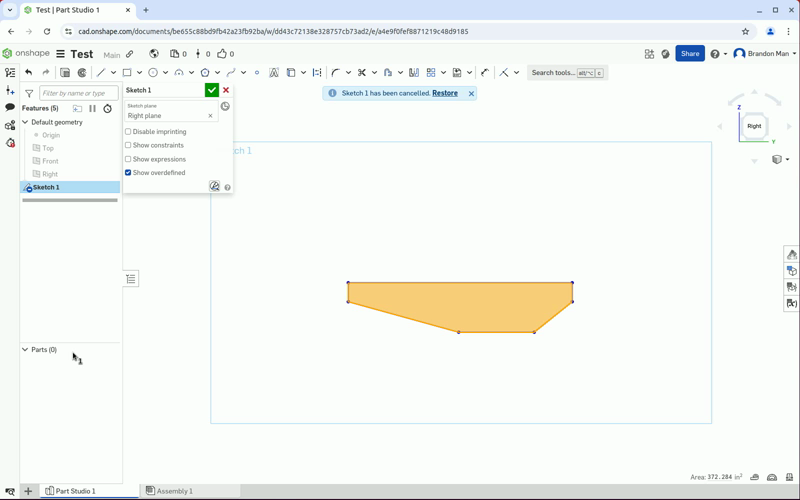
key(shift+y)
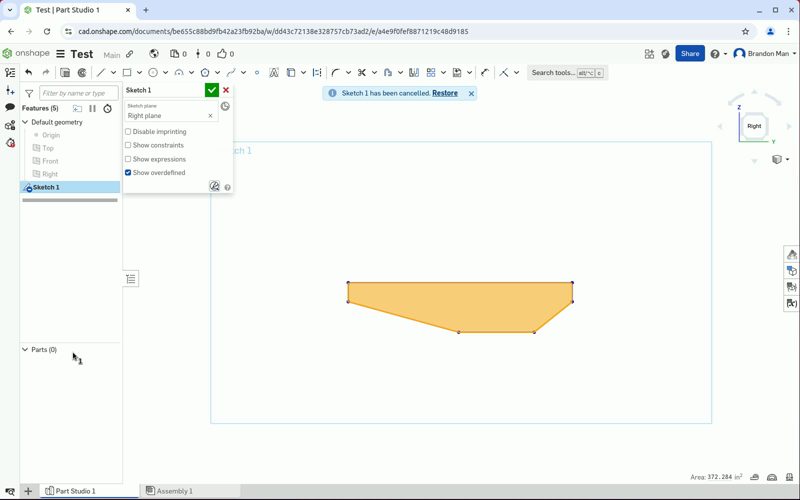
key(shift+e)
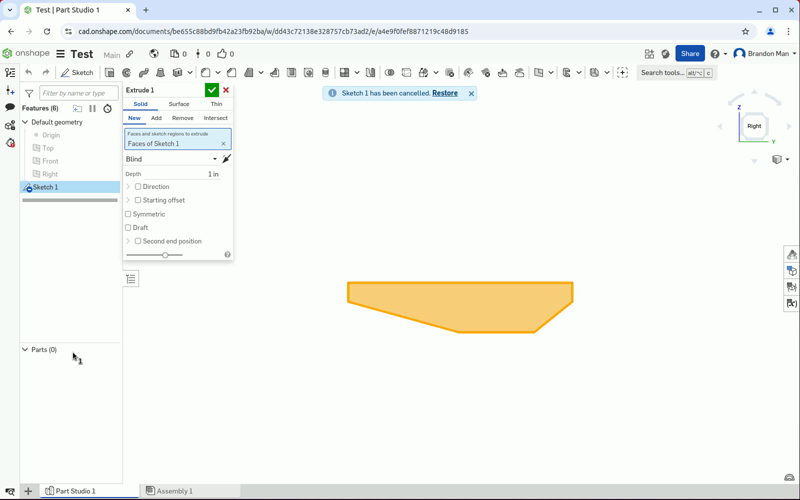
mouse_move(143, 106)
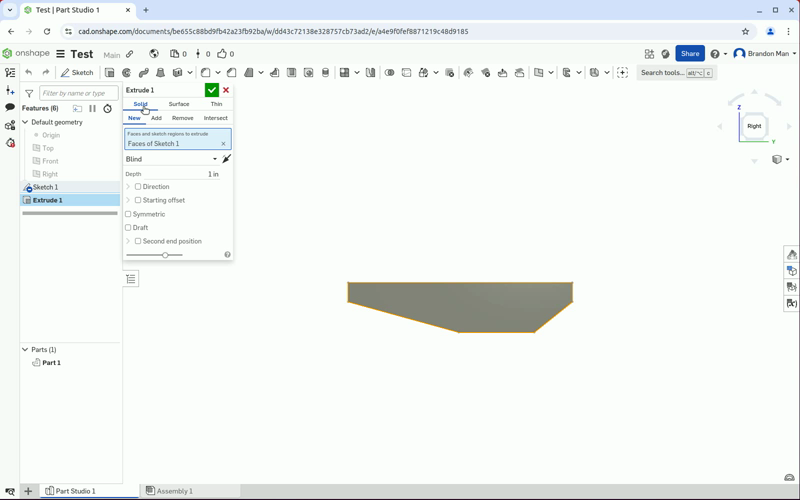
click(143, 106)
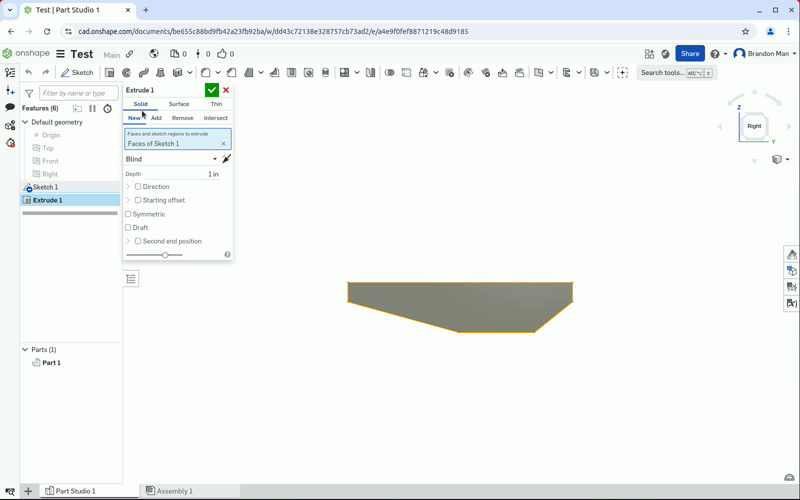
mouse_move(137, 120)
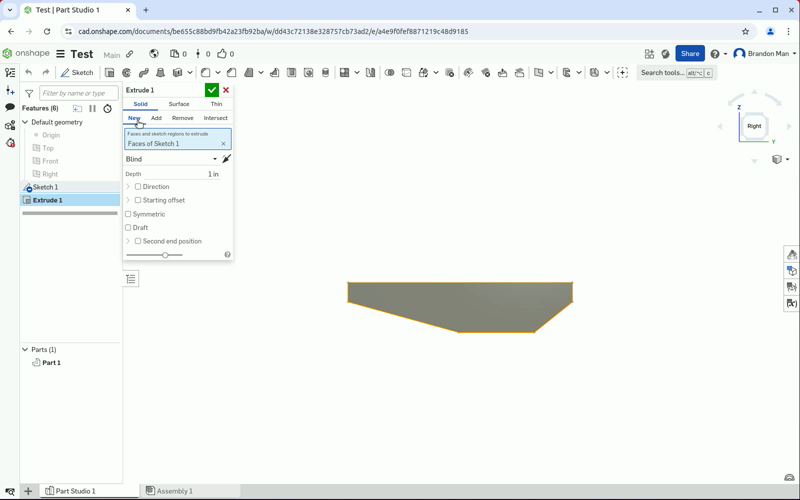
click(137, 120)
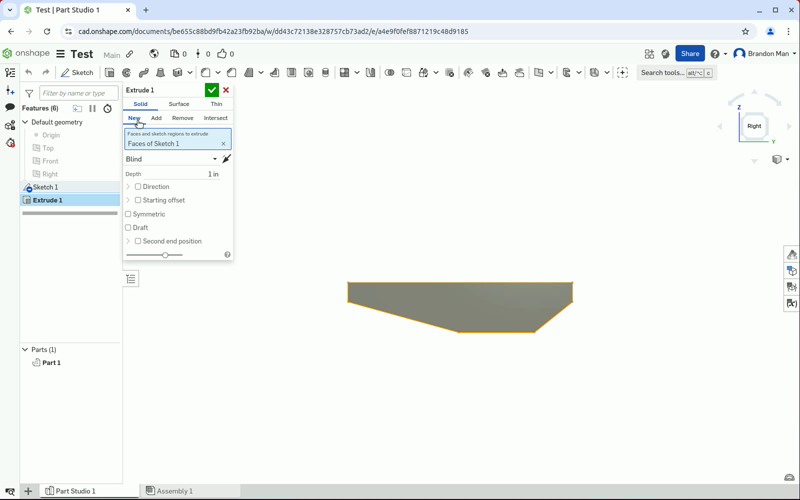
key(tab, 4)
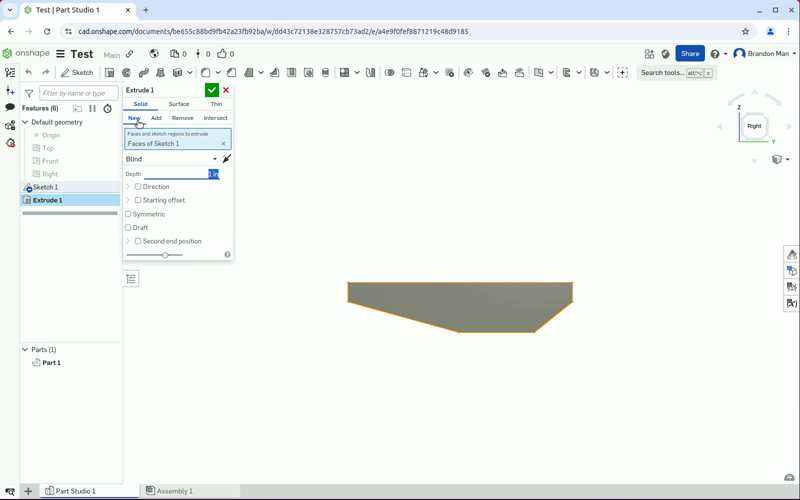
text(0.481)
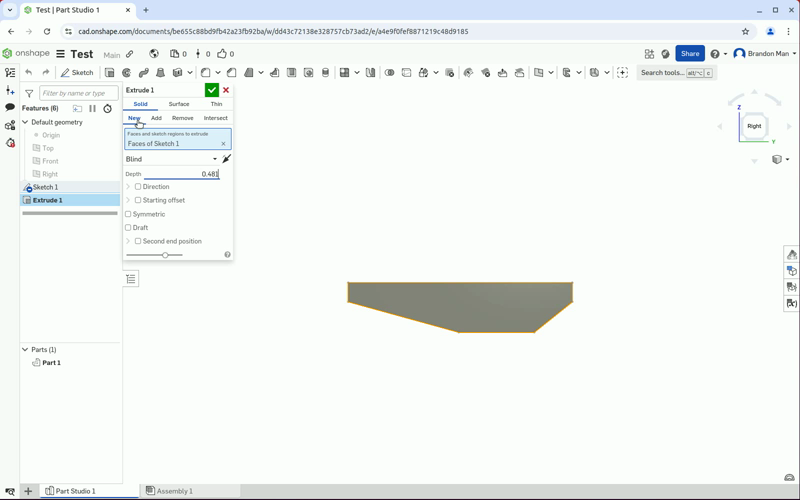
key(enter)
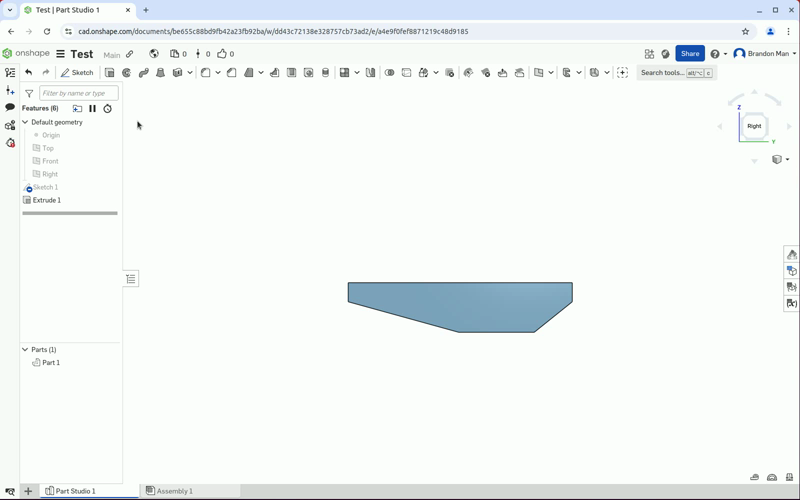
key(shift+h)
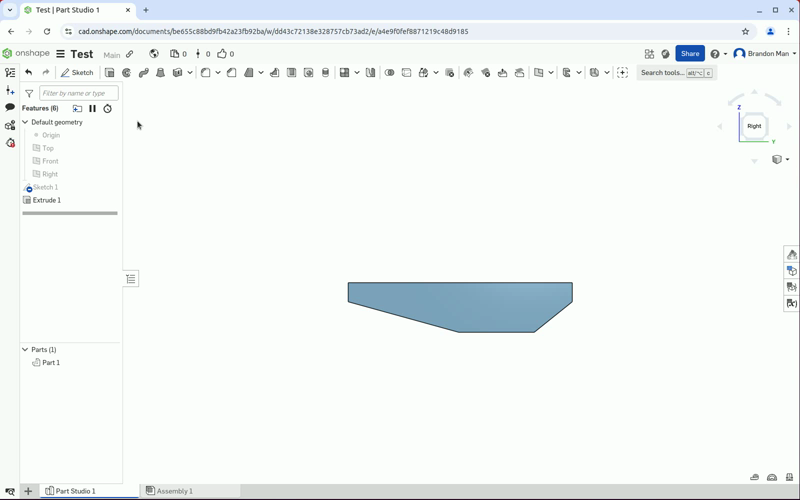
key(shift+h)
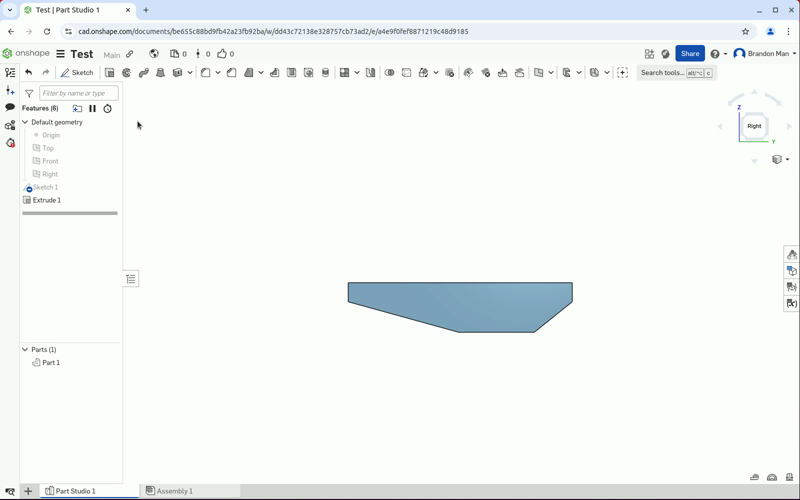
mouse_move(73, 189)
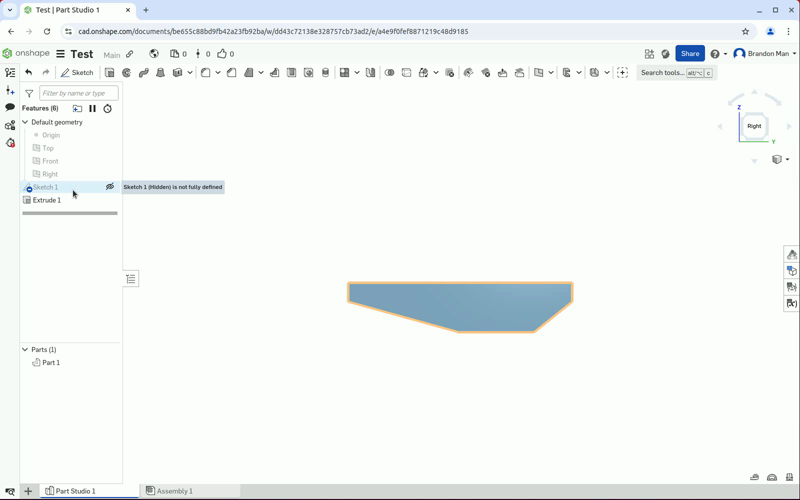
click(73, 189)
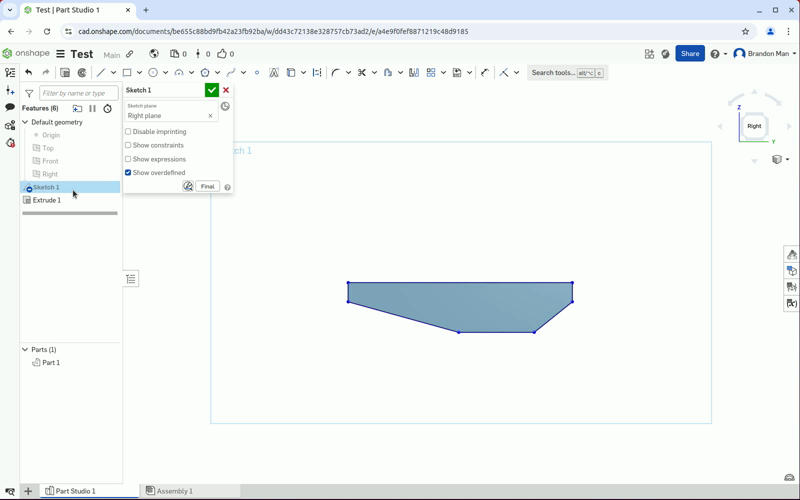
mouse_move(229, 92)
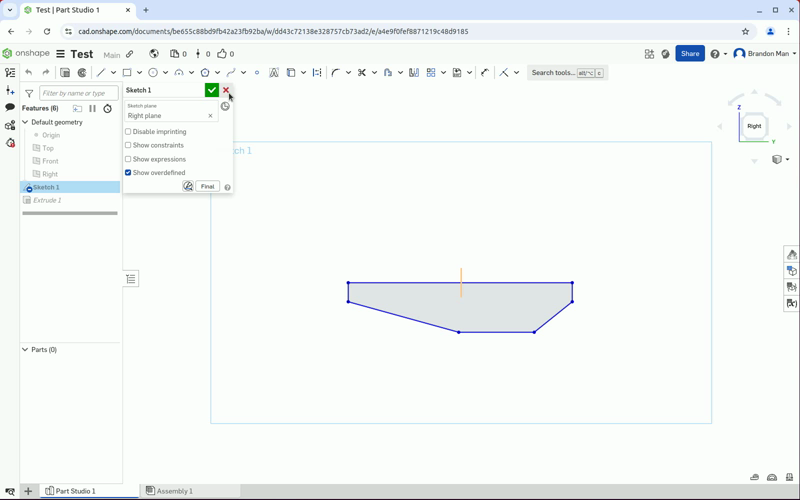
click(229, 92)
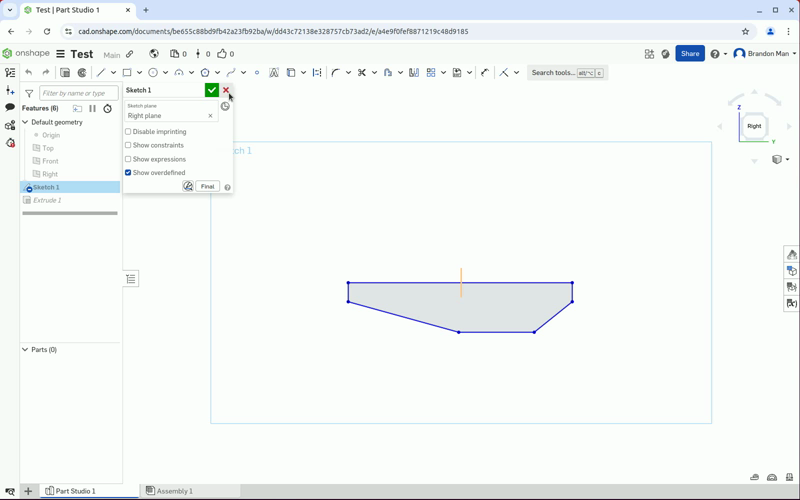
key(shift+s)
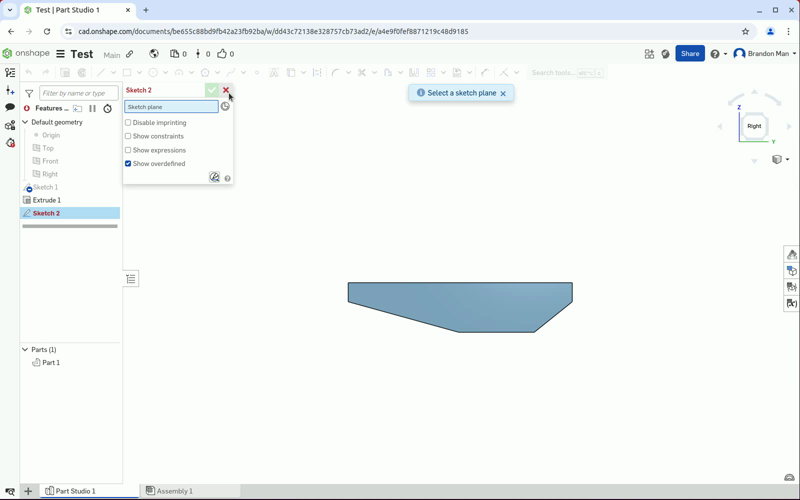
mouse_move(73, 176)
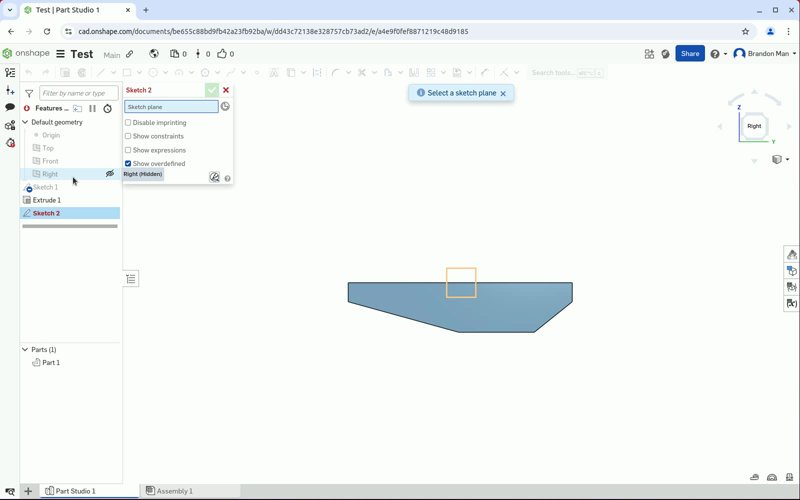
click(73, 176)
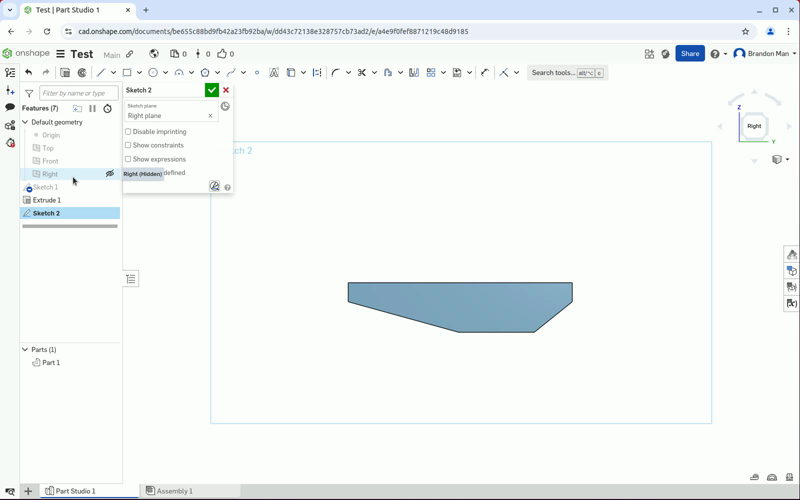
mouse_move(73, 352)
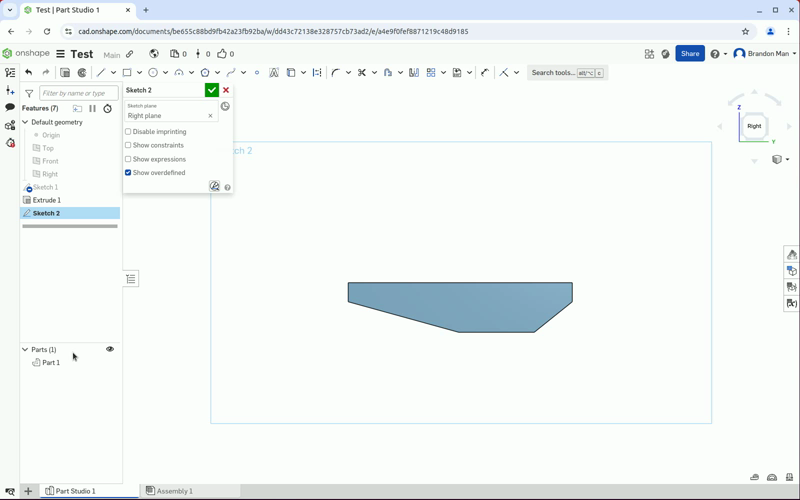
key(y)
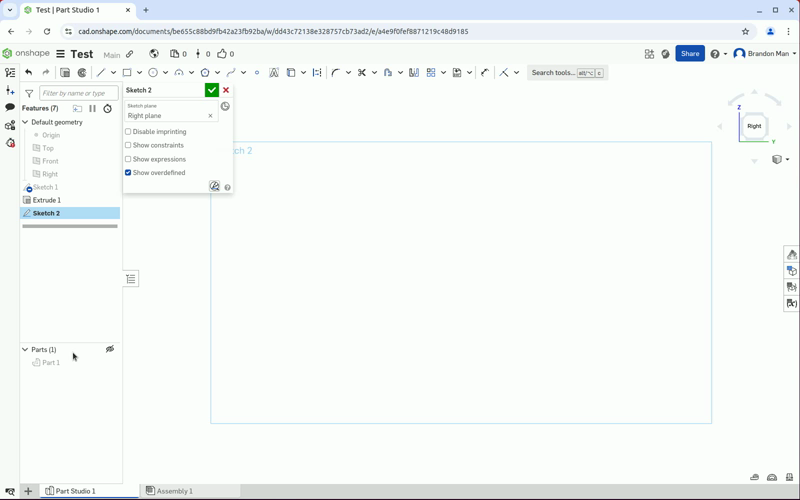
key(l)
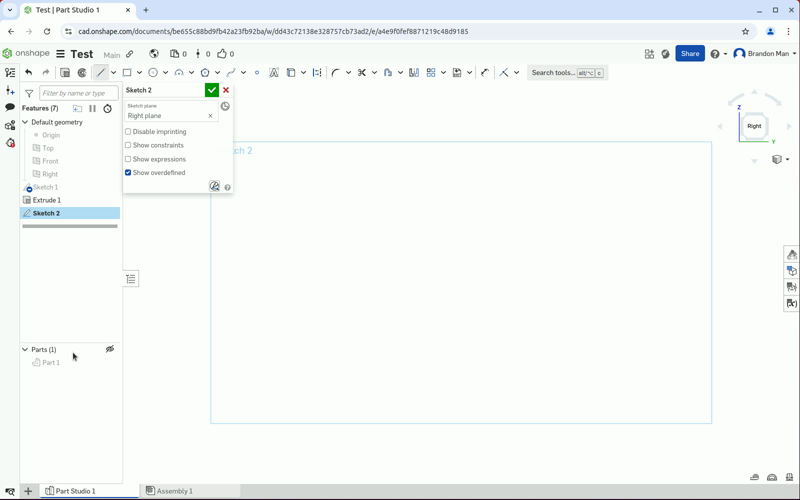
key_down(shift)
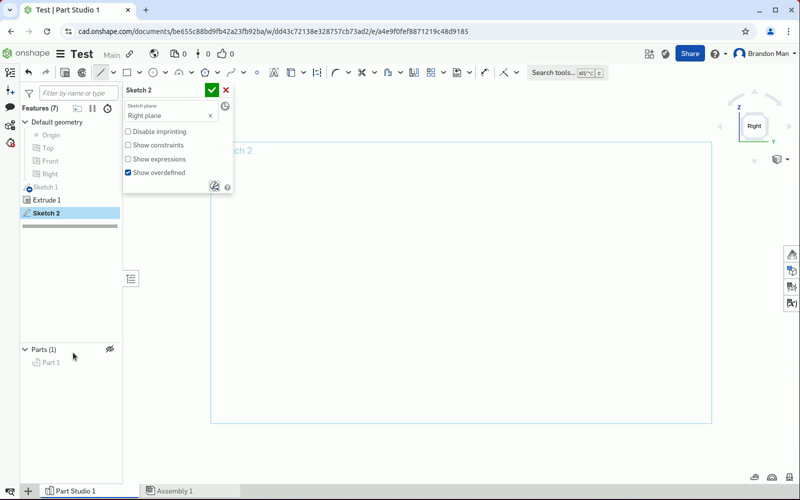
mouse_move(348, 285)
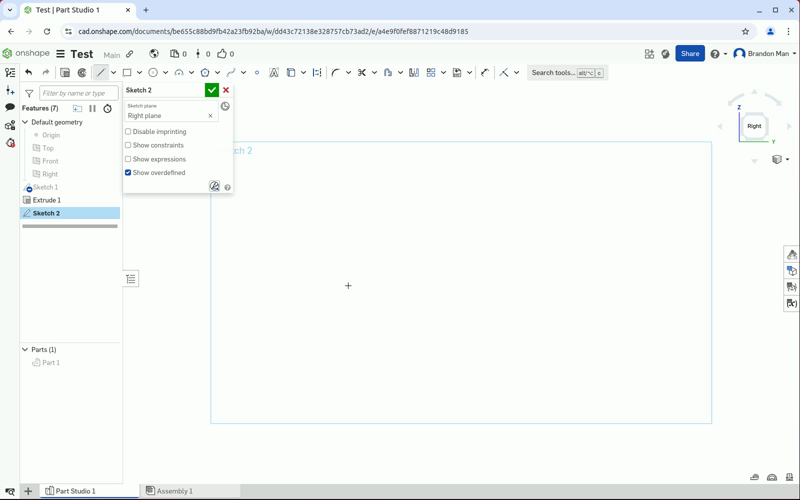
click(348, 285)
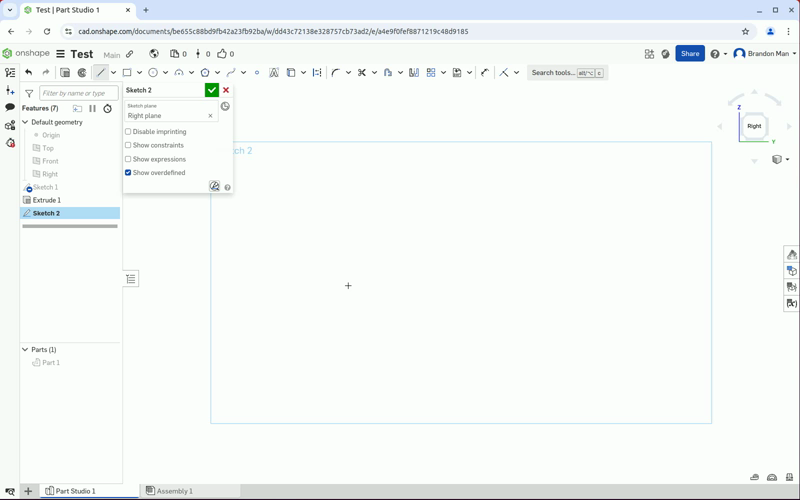
key_up(shift)
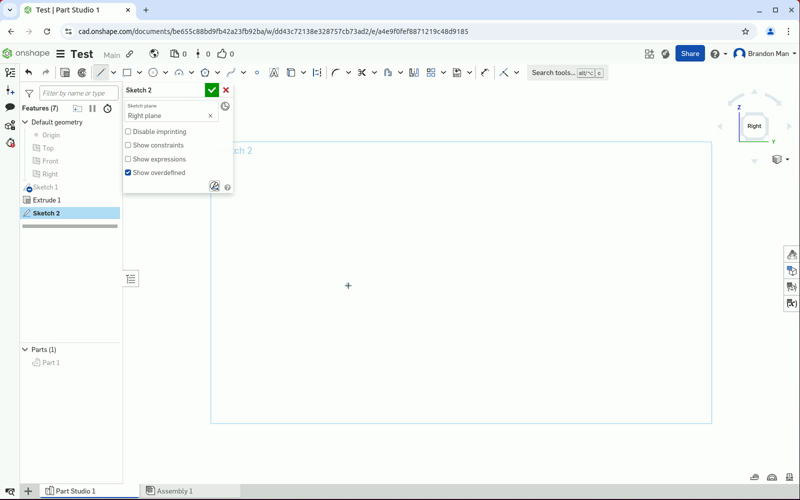
key_down(shift)
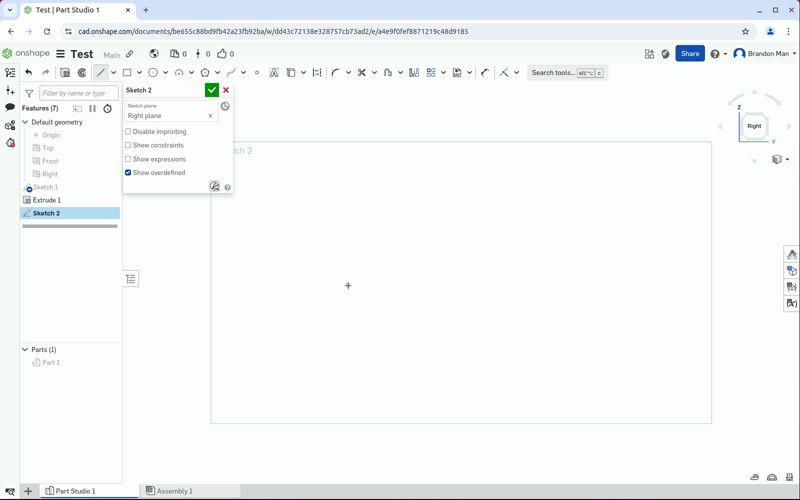
mouse_move(572, 285)
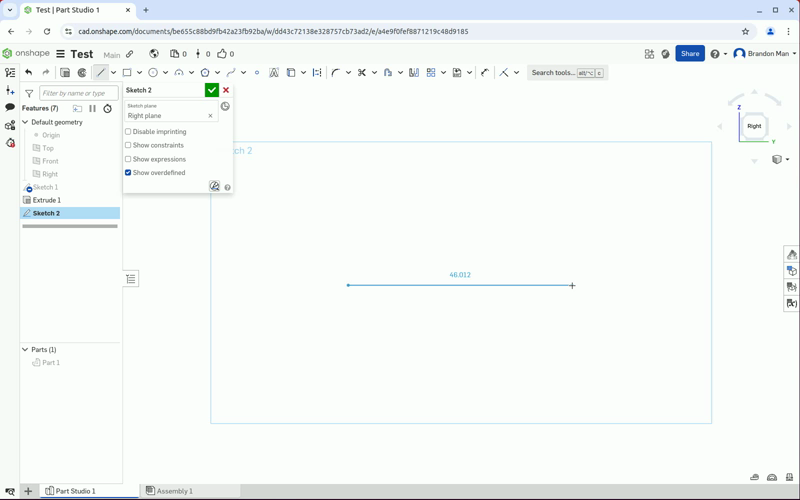
click(572, 285)
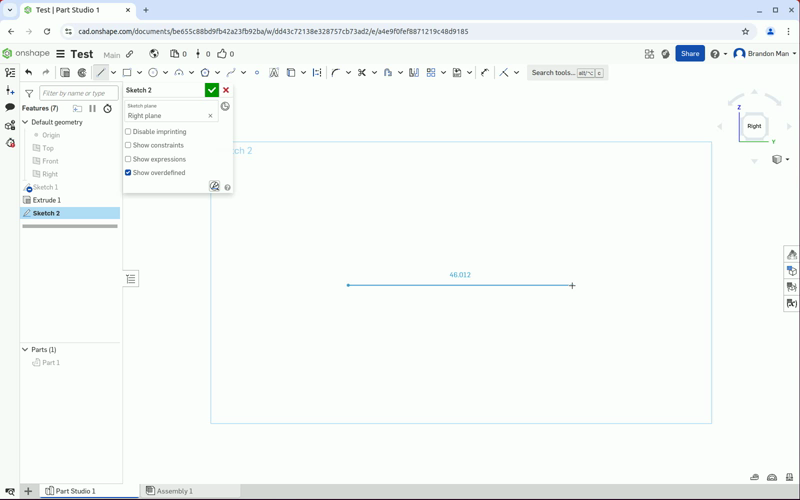
key_up(shift)
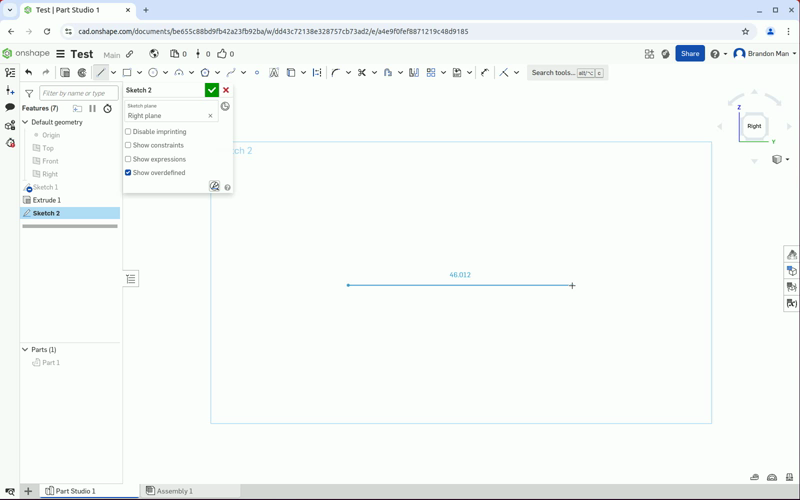
key_down(shift)
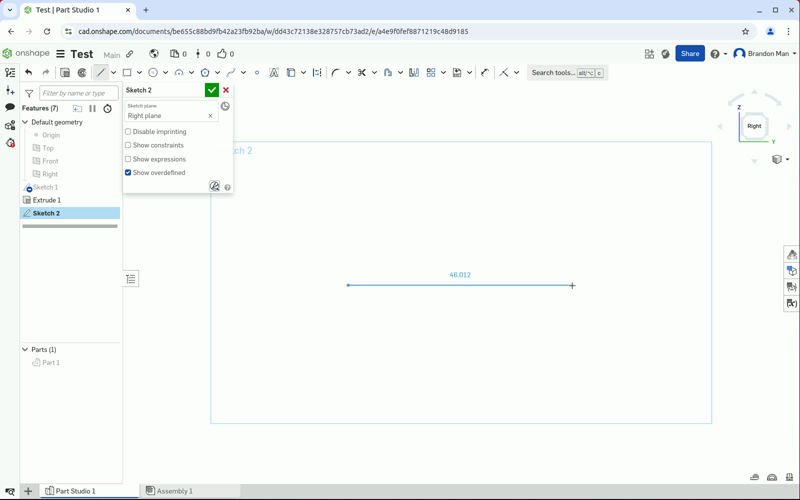
mouse_move(589, 285)
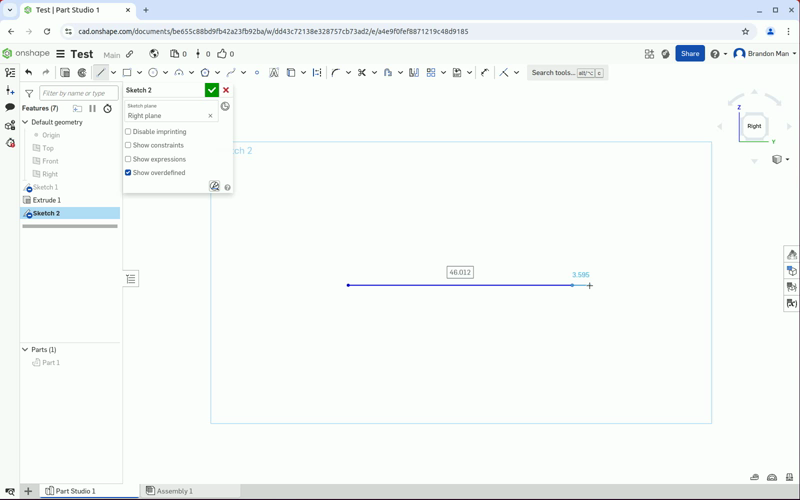
mouse_move(572, 282)
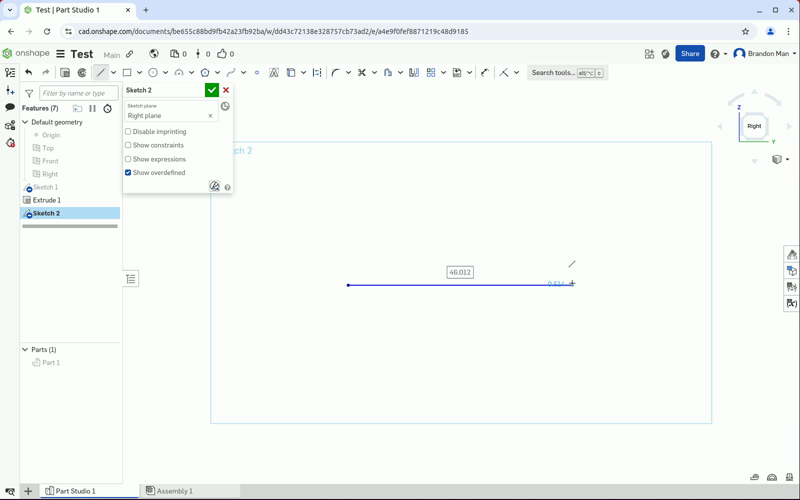
scroll(6)
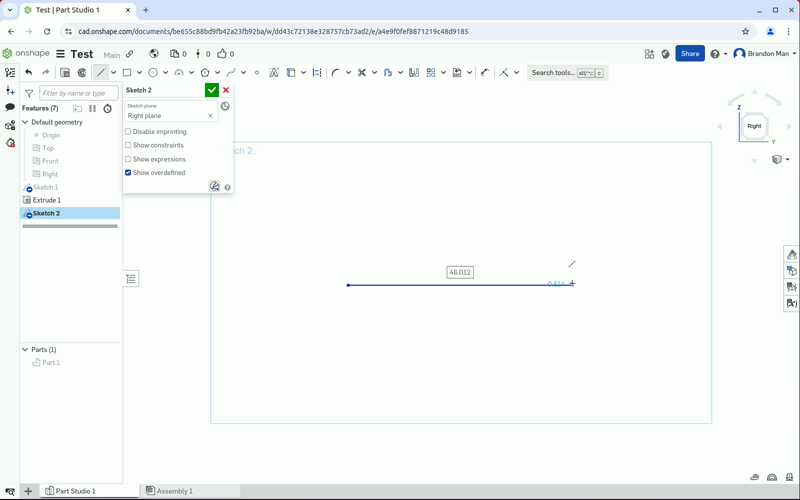
scroll(6)
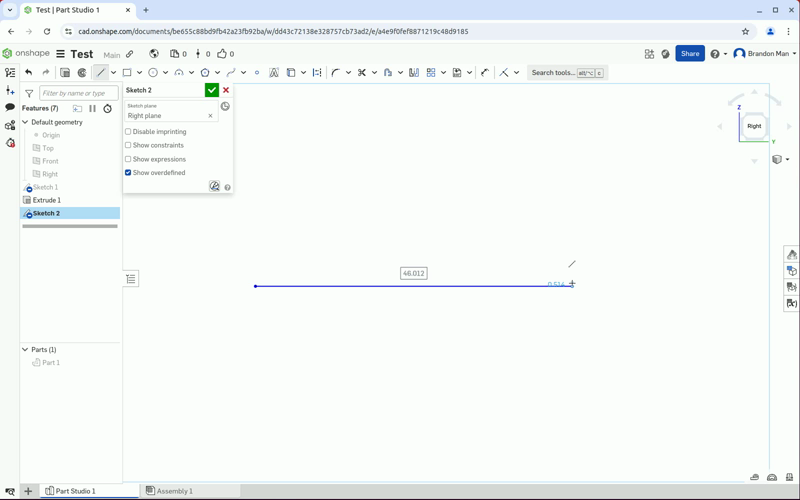
scroll(6)
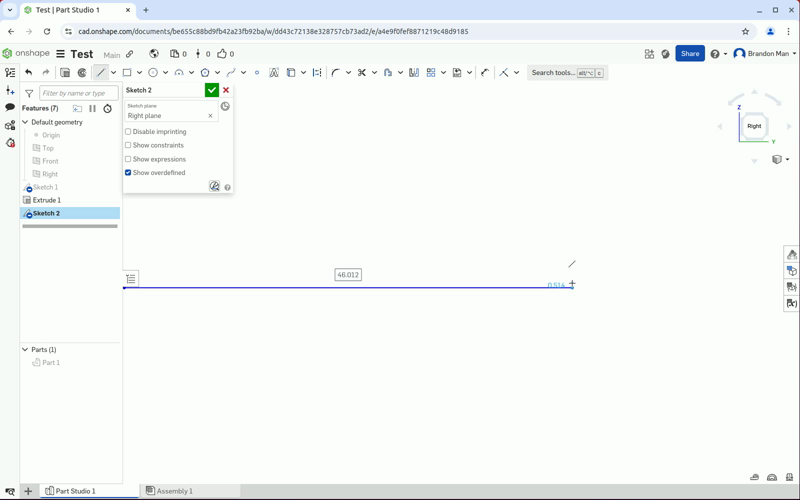
scroll(6)
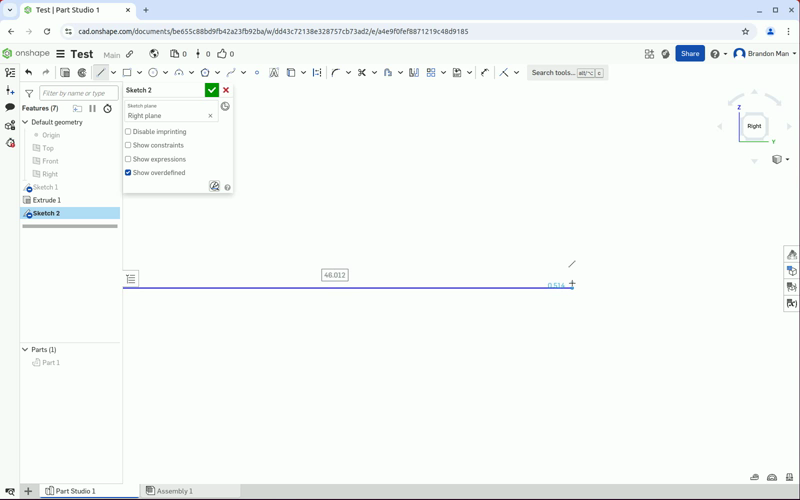
scroll(6)
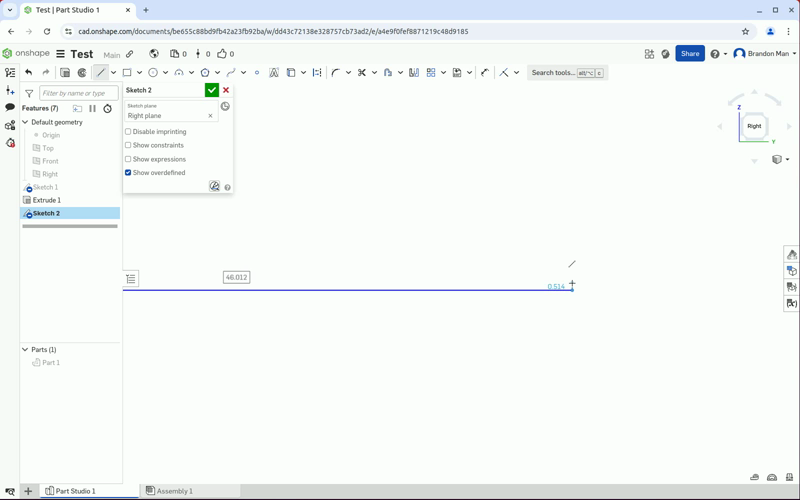
scroll(6)
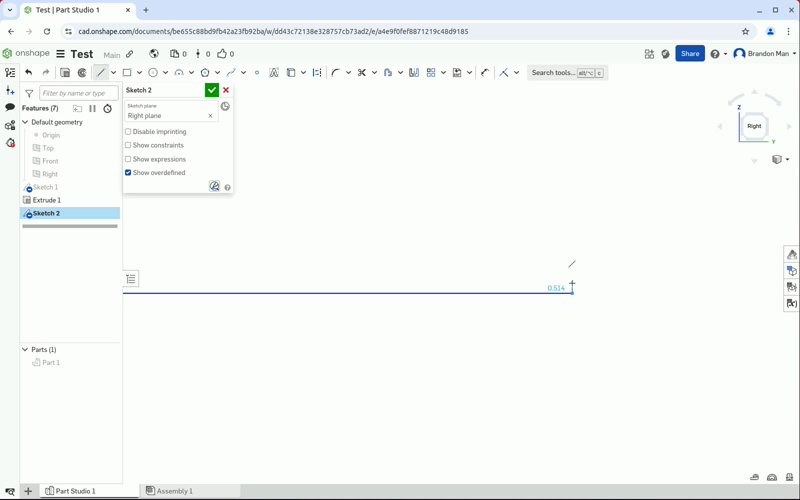
scroll(6)
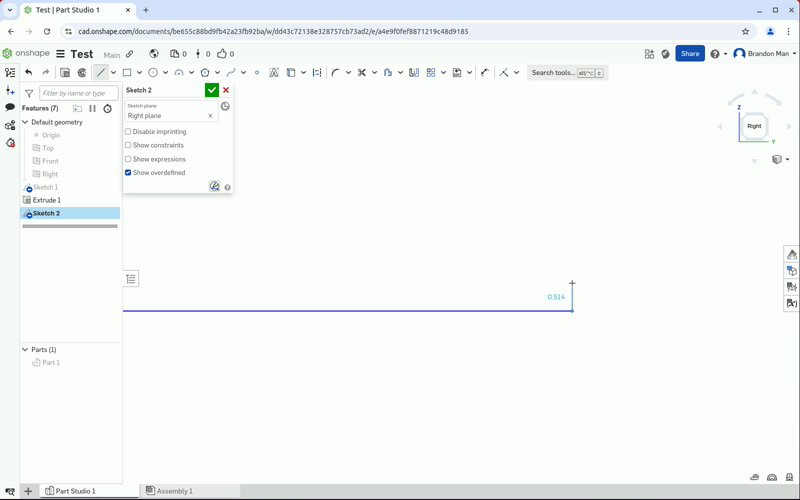
click(572, 282)
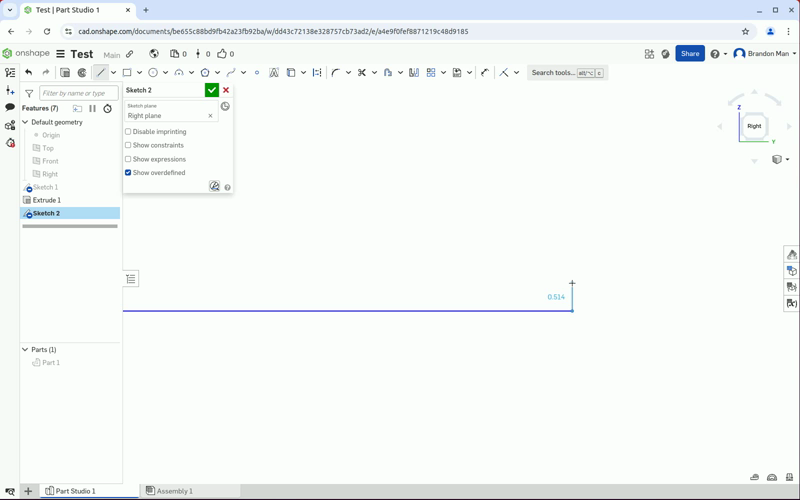
scroll(-6)
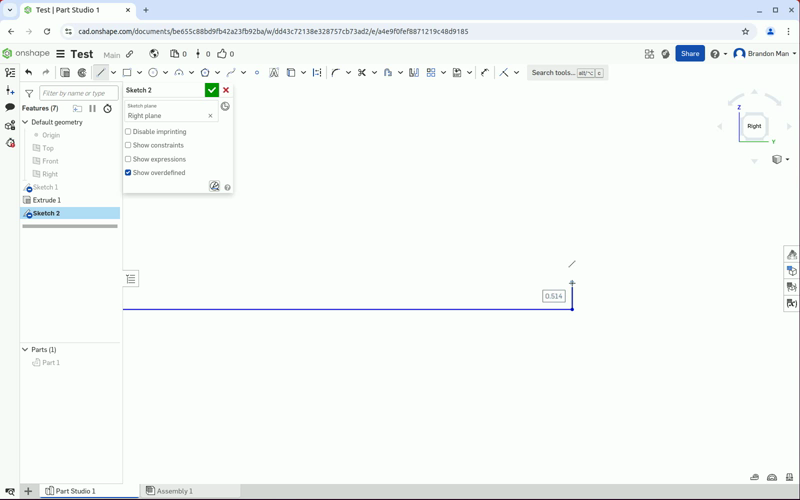
scroll(-6)
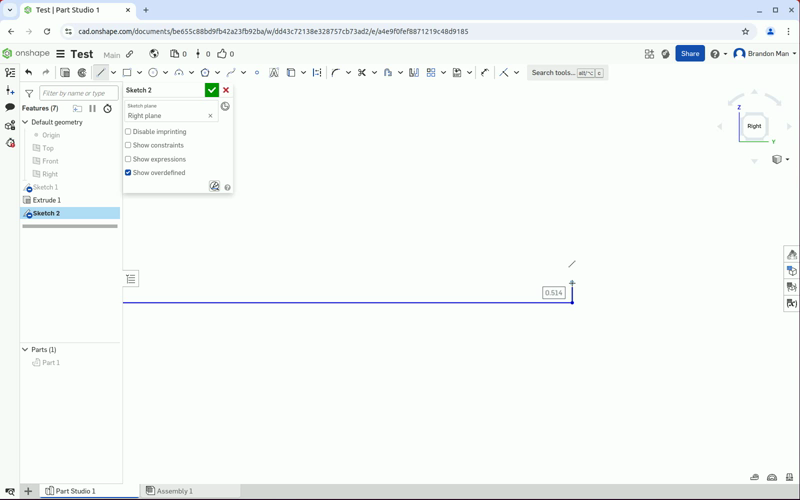
scroll(-6)
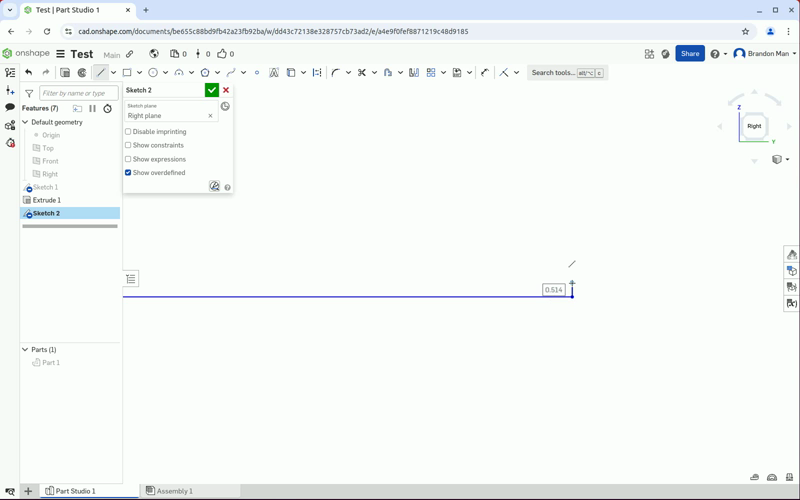
scroll(-6)
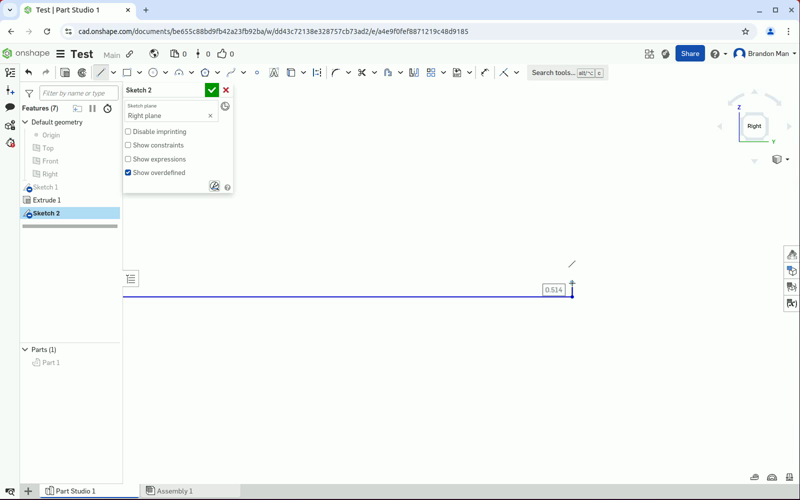
scroll(-6)
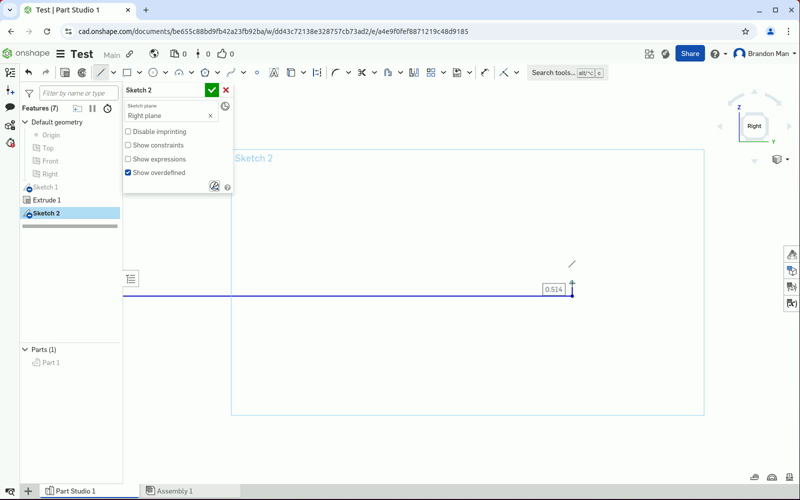
scroll(-6)
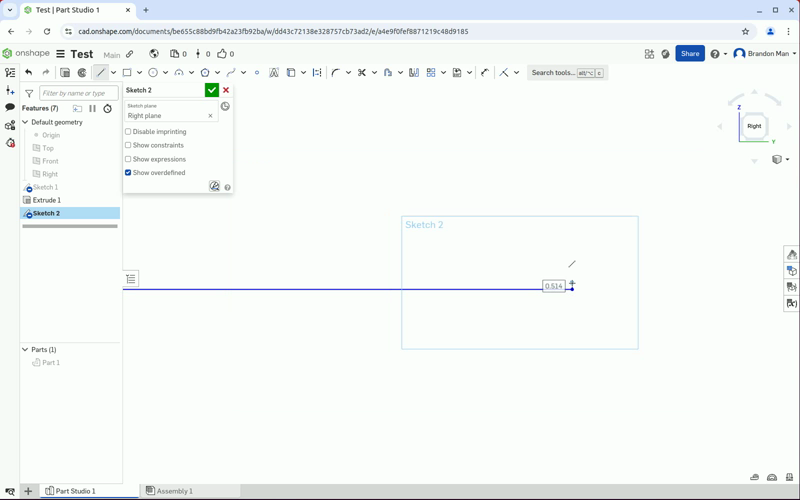
scroll(-6)
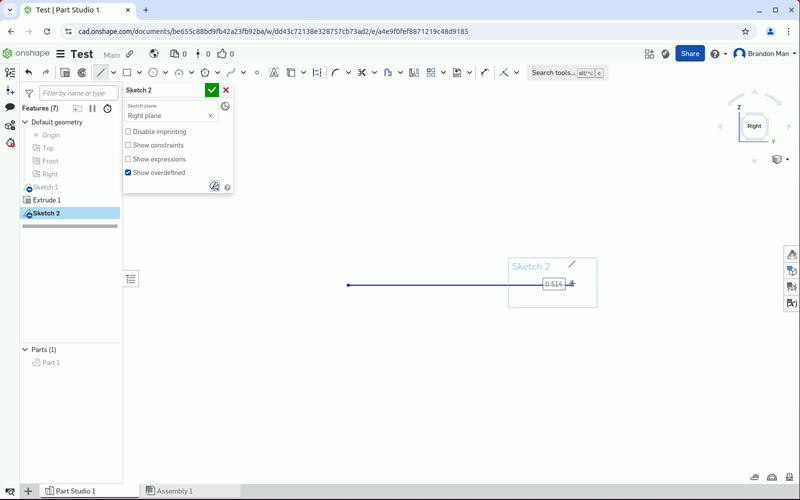
key_up(shift)
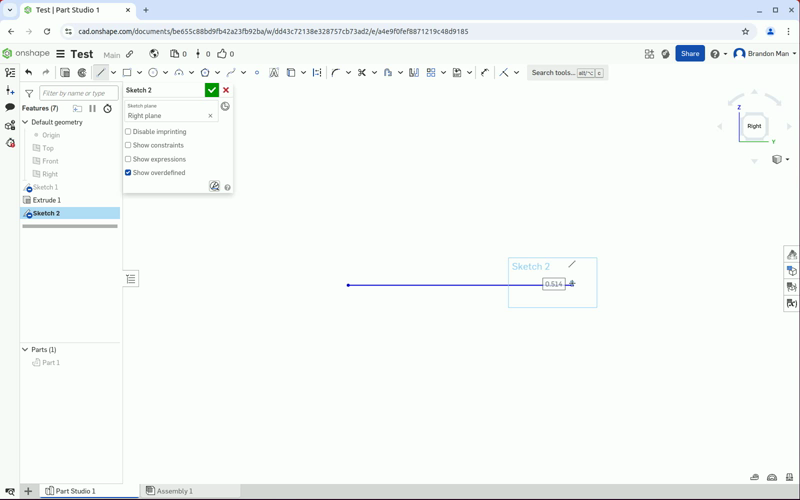
key_down(shift)
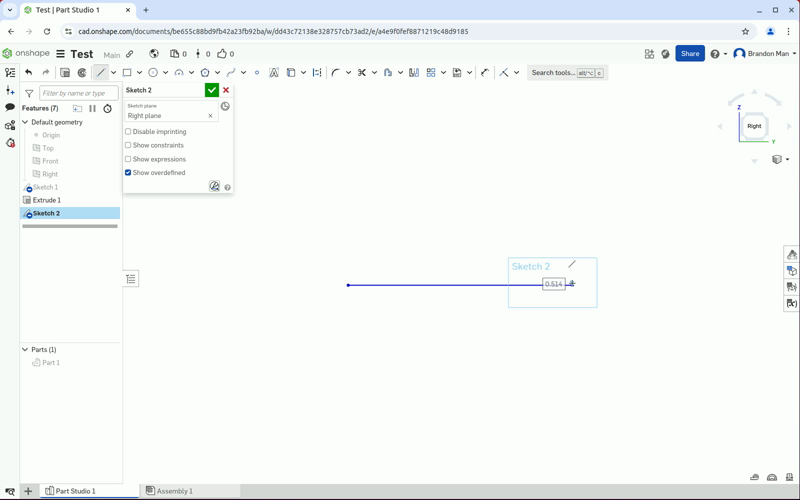
mouse_move(348, 282)
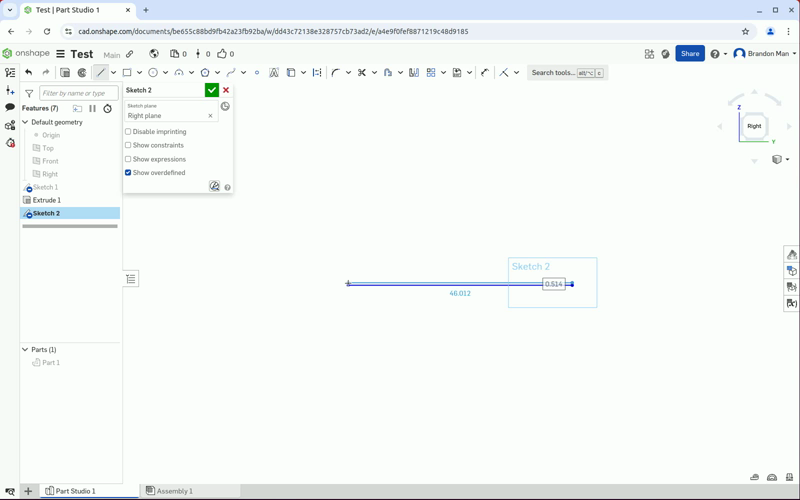
scroll(6)
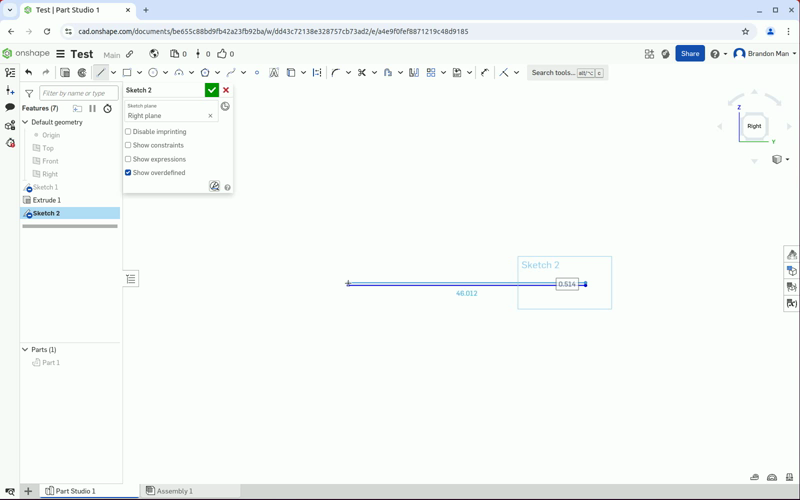
scroll(6)
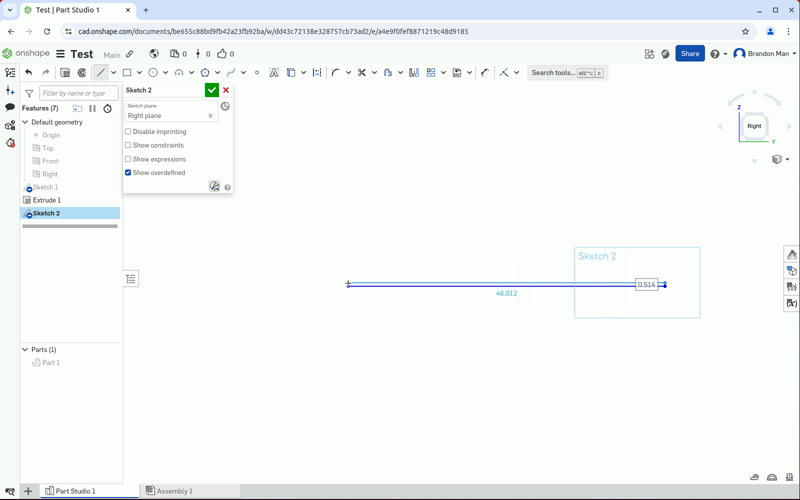
scroll(6)
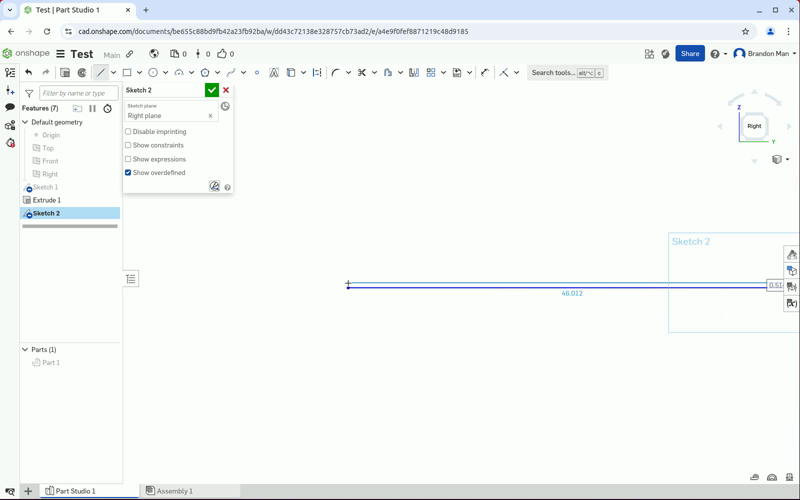
scroll(6)
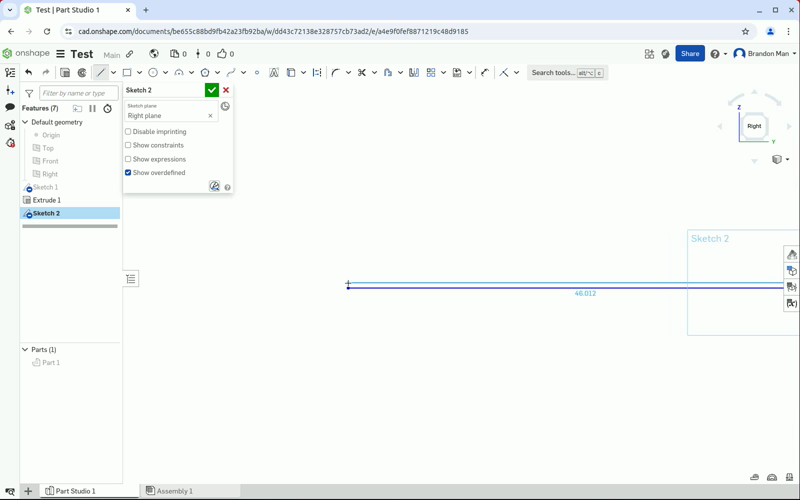
scroll(6)
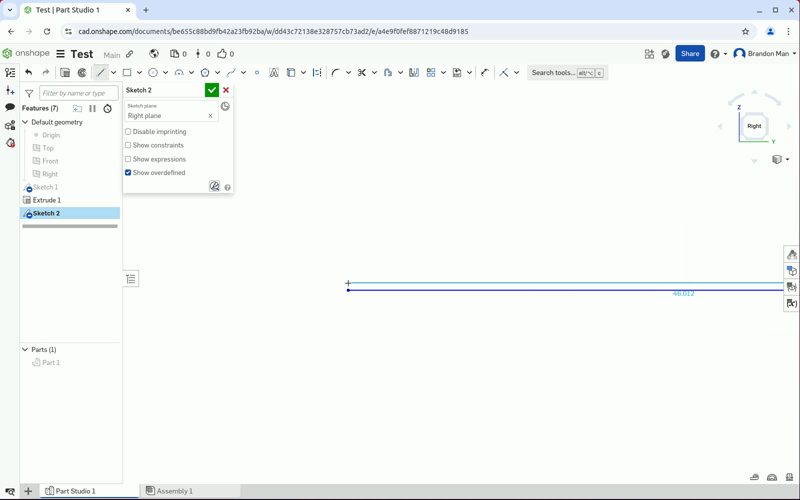
scroll(6)
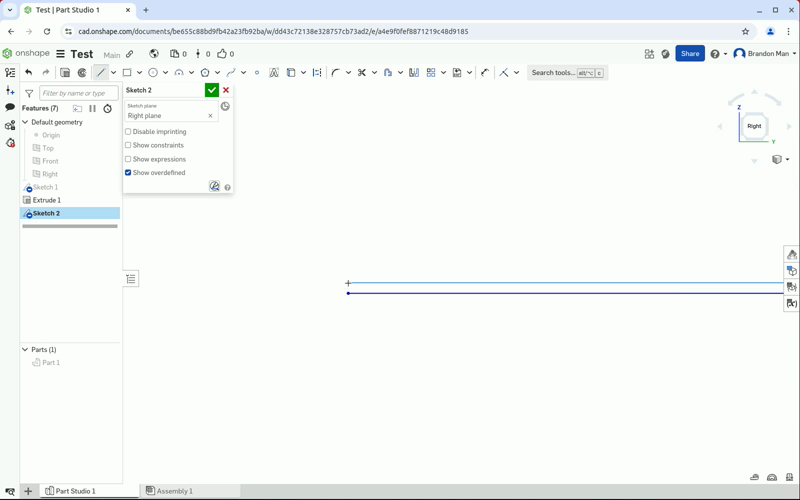
scroll(6)
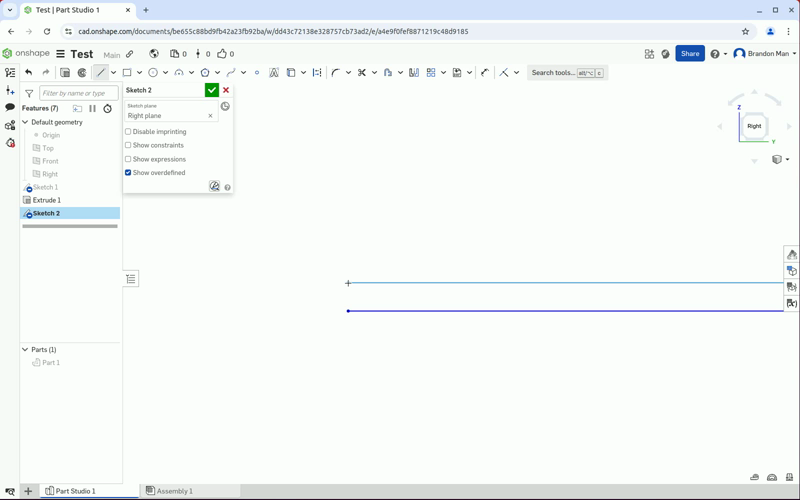
click(348, 282)
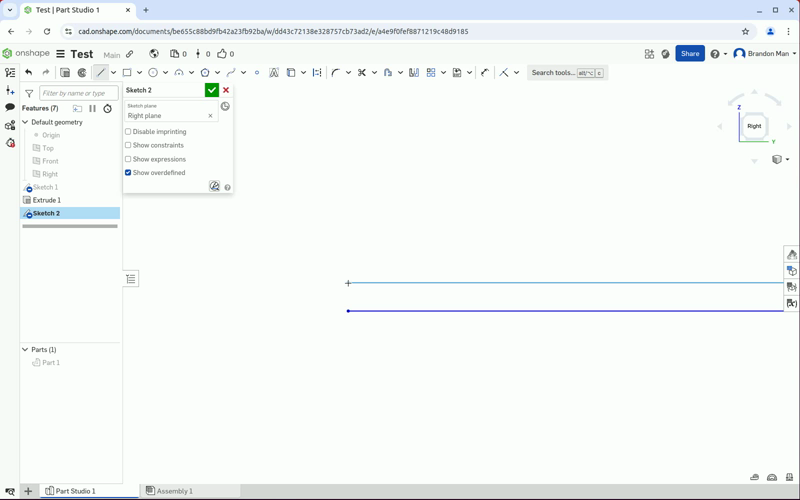
scroll(-6)
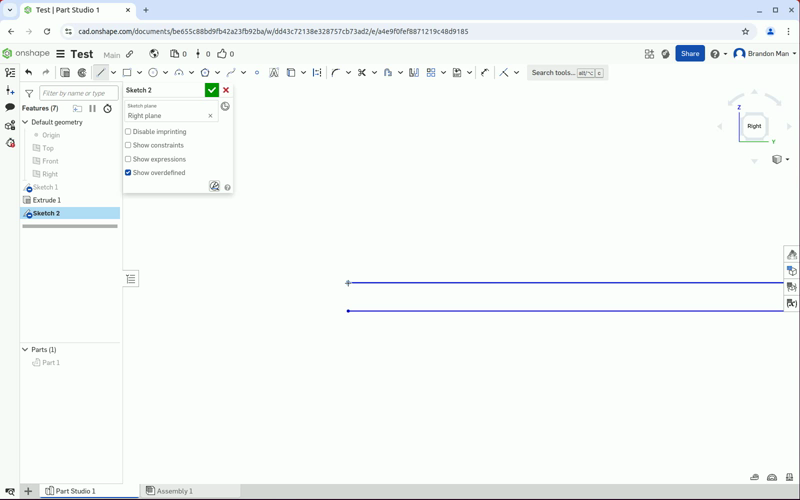
scroll(-6)
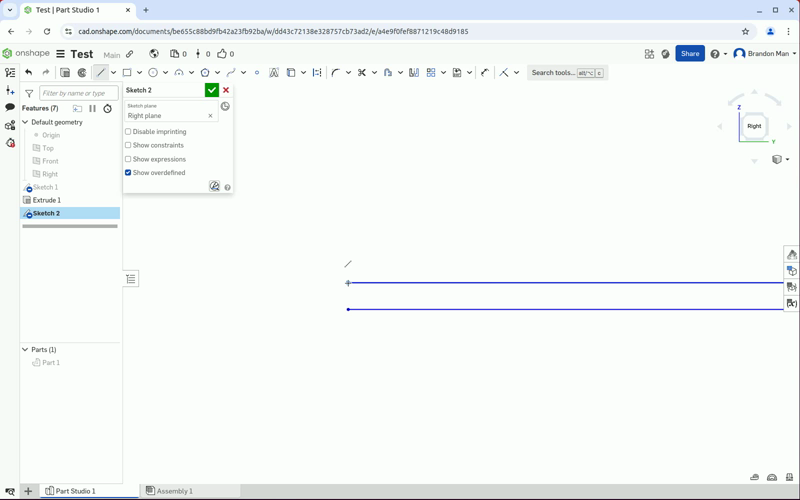
scroll(-6)
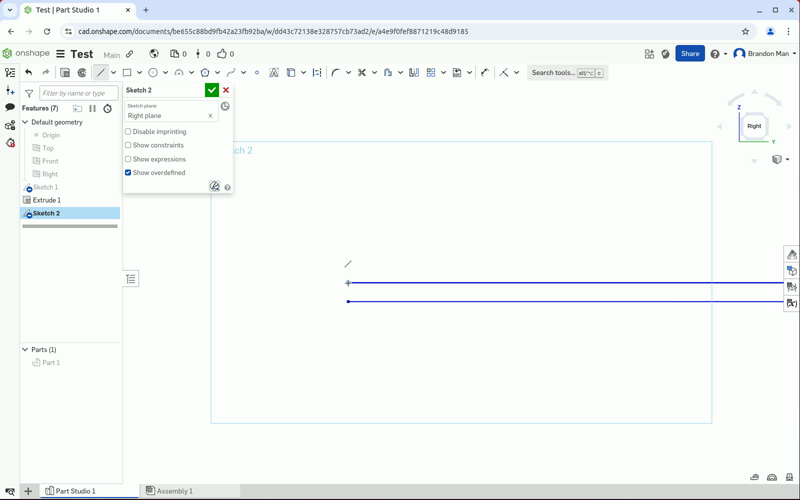
scroll(-6)
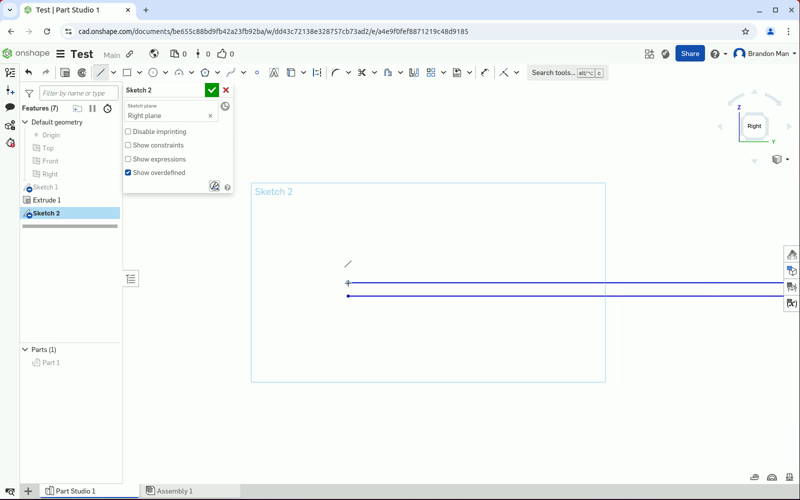
scroll(-6)
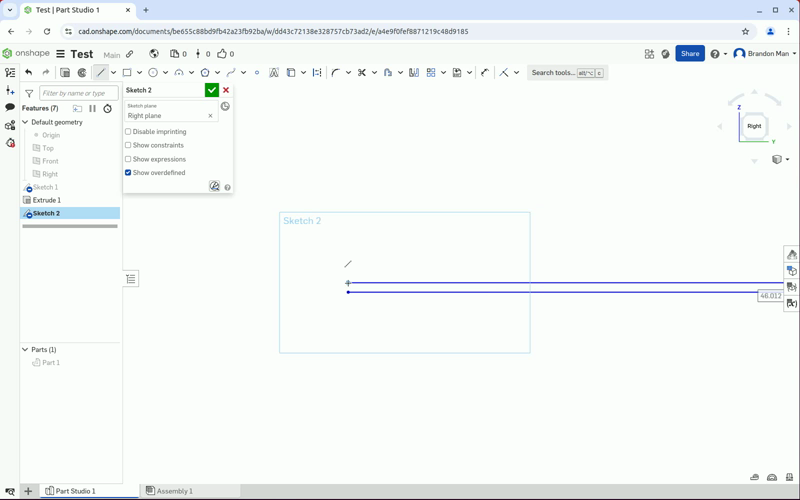
scroll(-6)
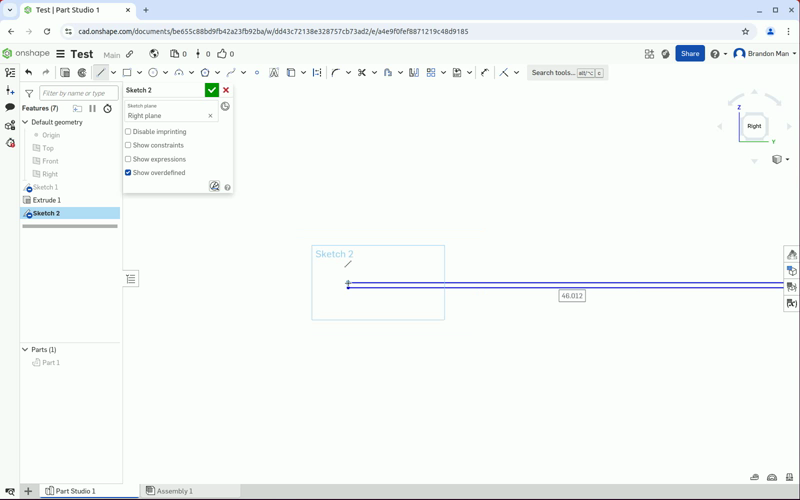
scroll(-6)
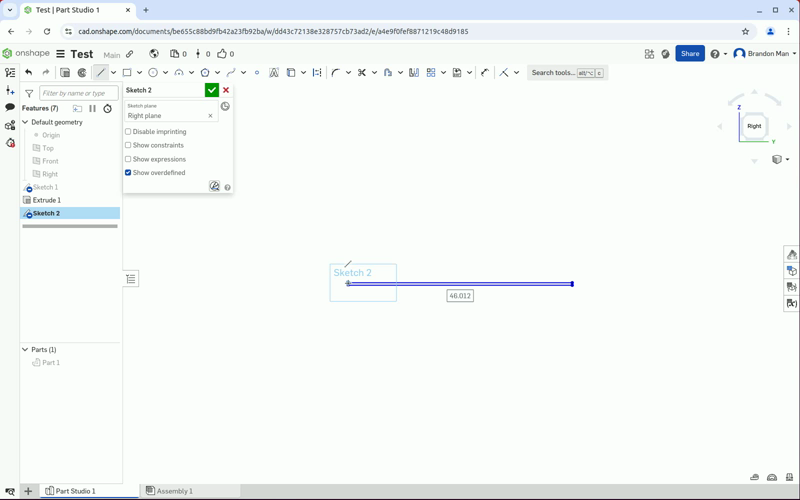
key_up(shift)
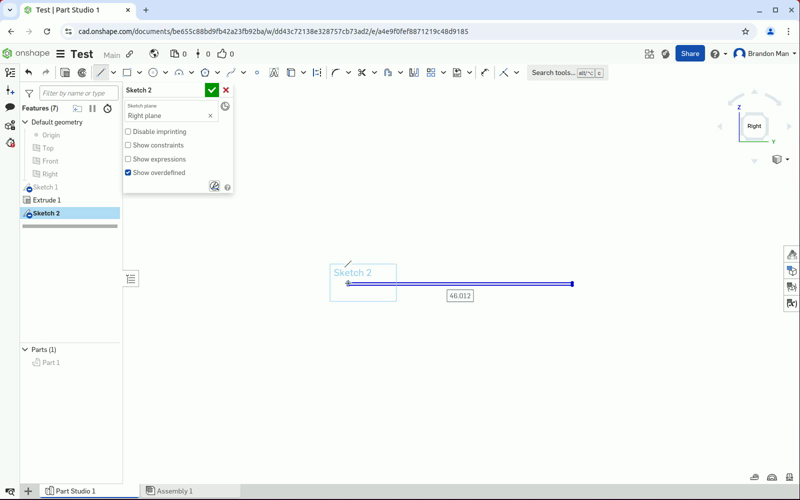
mouse_move(378, 282)
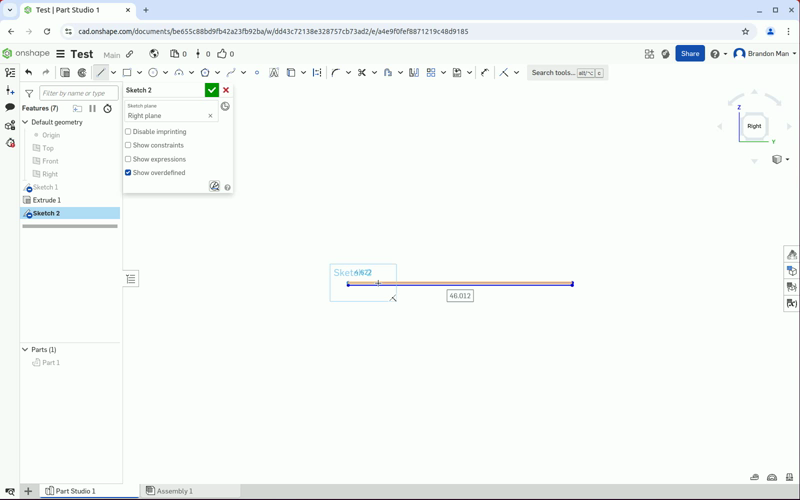
key_down(shift)
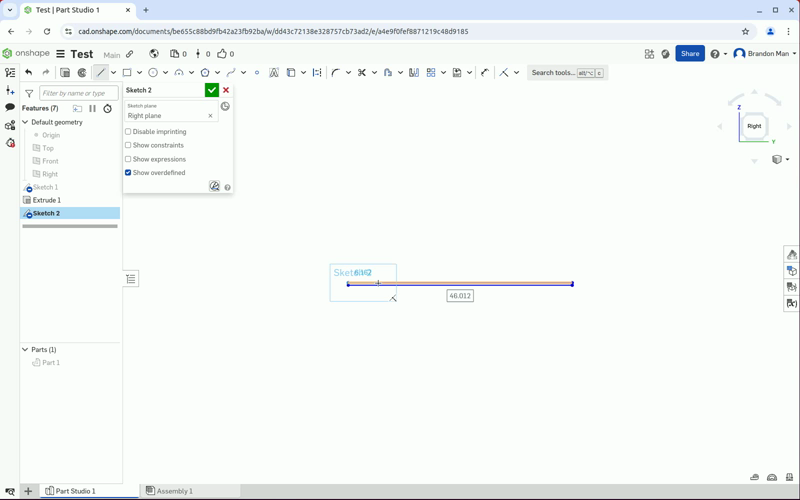
mouse_move(348, 285)
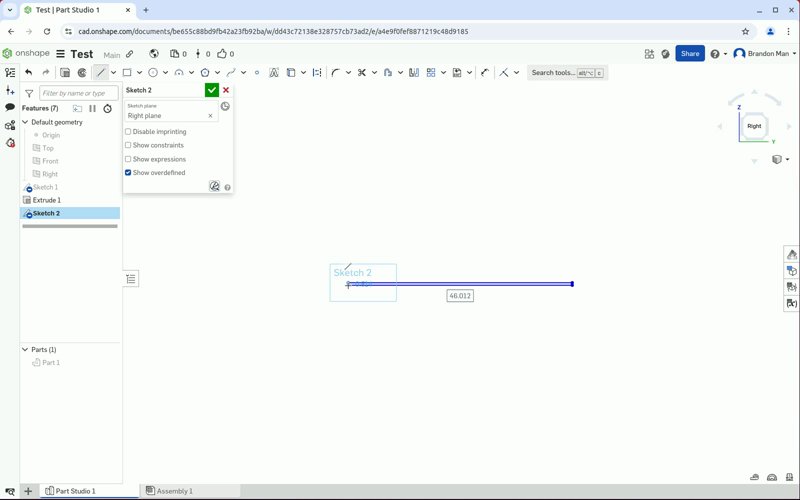
scroll(6)
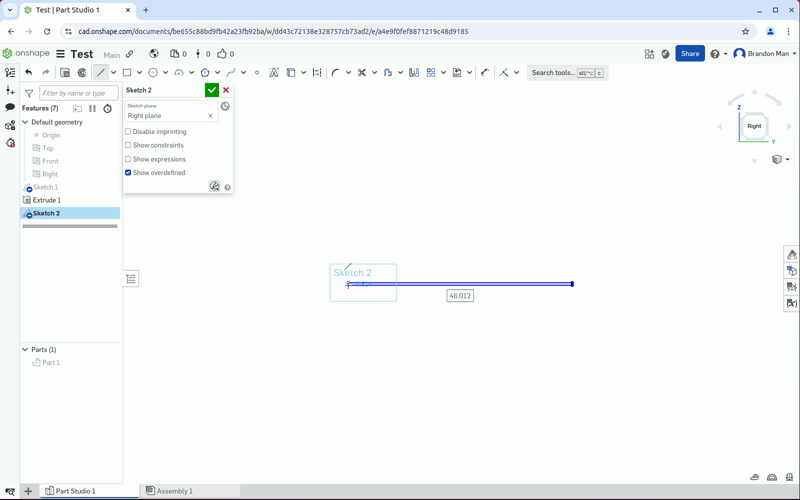
scroll(6)
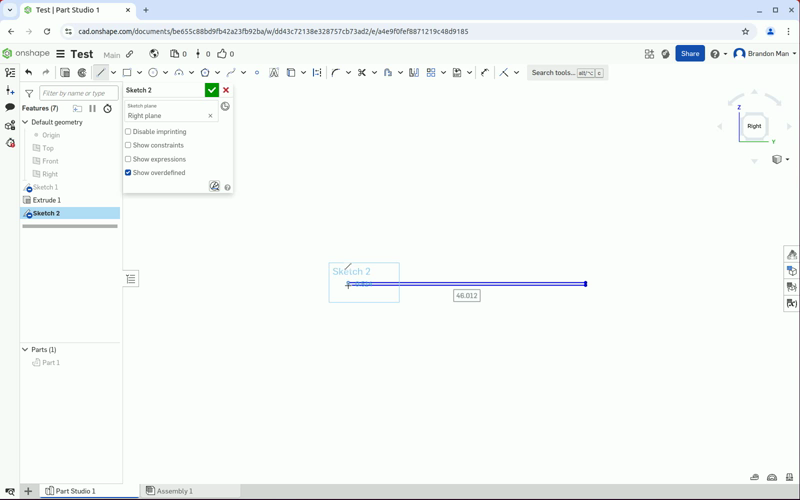
scroll(6)
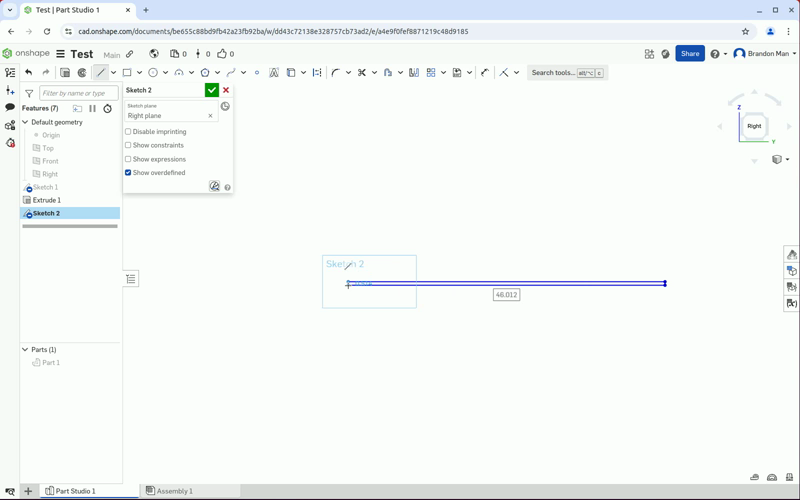
scroll(6)
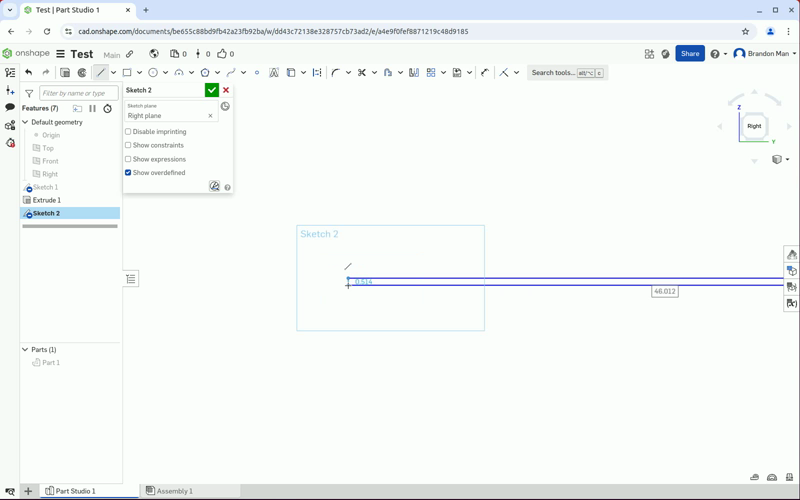
scroll(6)
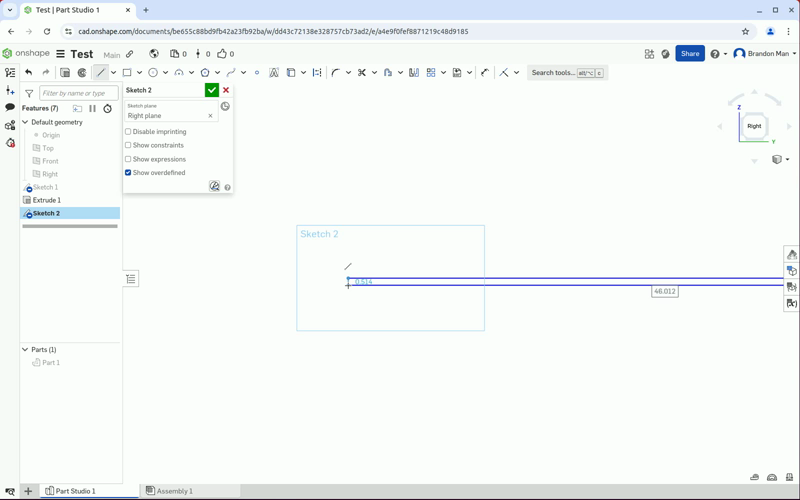
scroll(6)
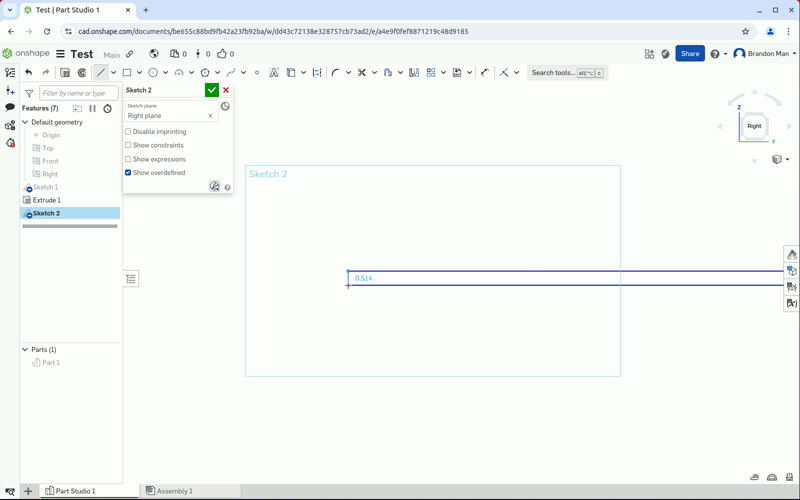
scroll(6)
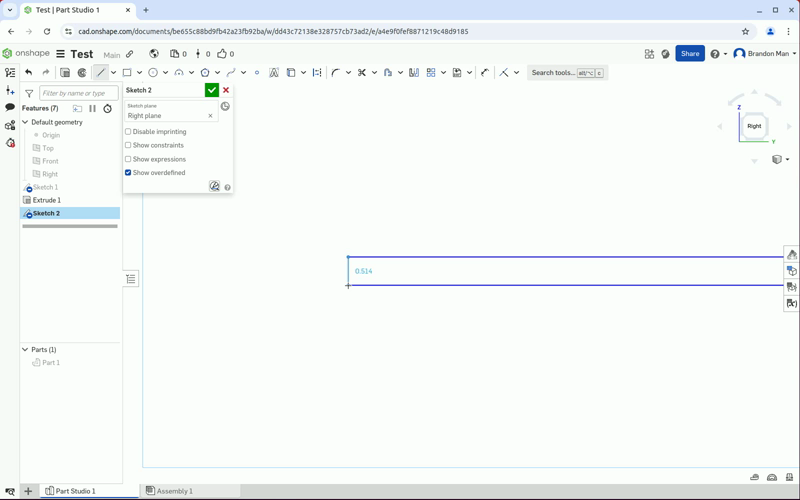
key_up(shift)
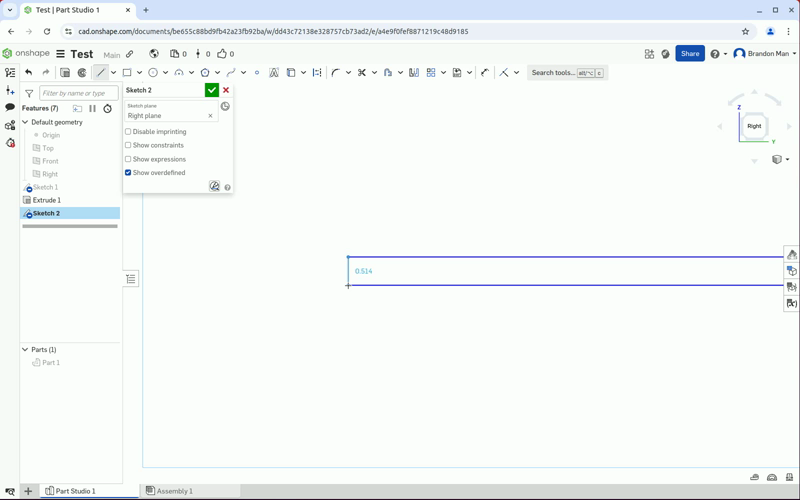
click(348, 285)
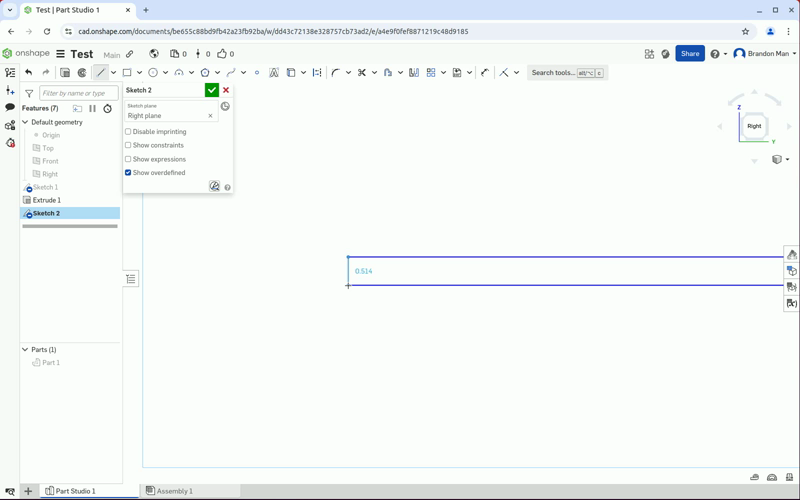
scroll(-6)
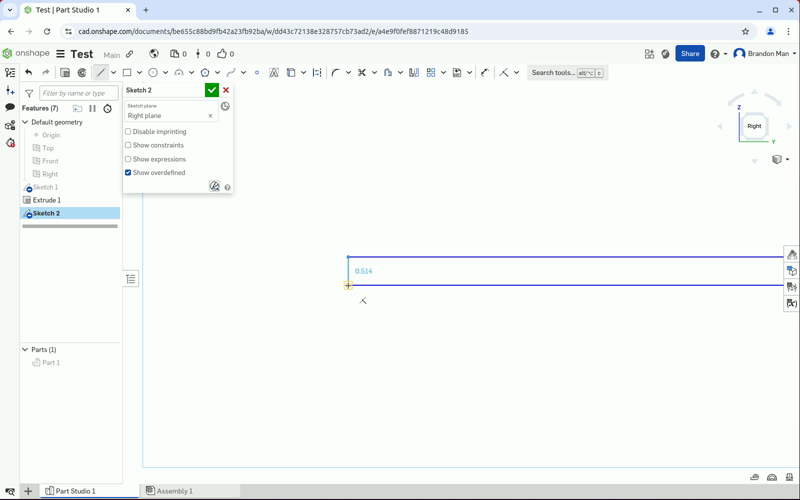
scroll(-6)
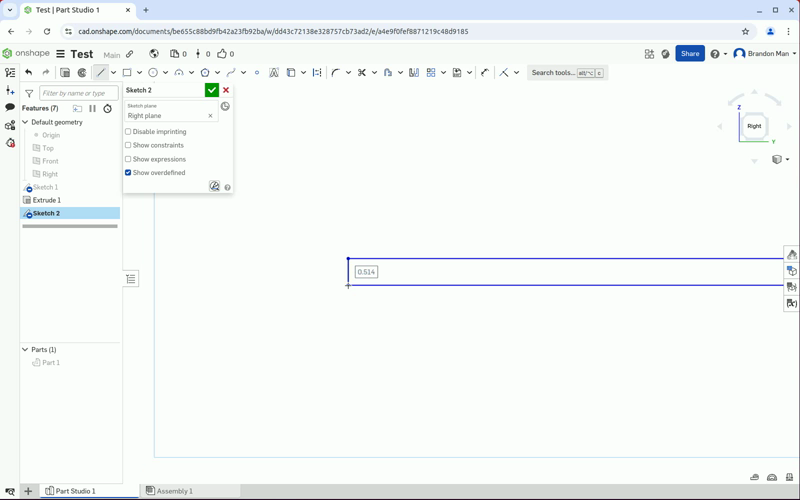
scroll(-6)
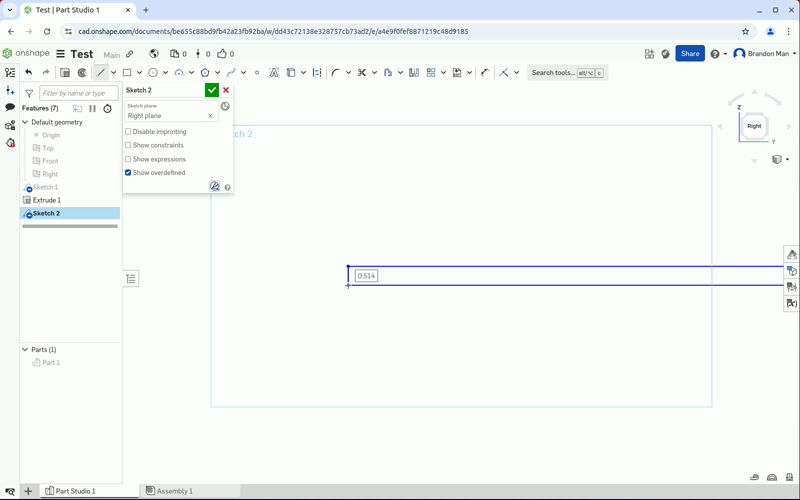
scroll(-6)
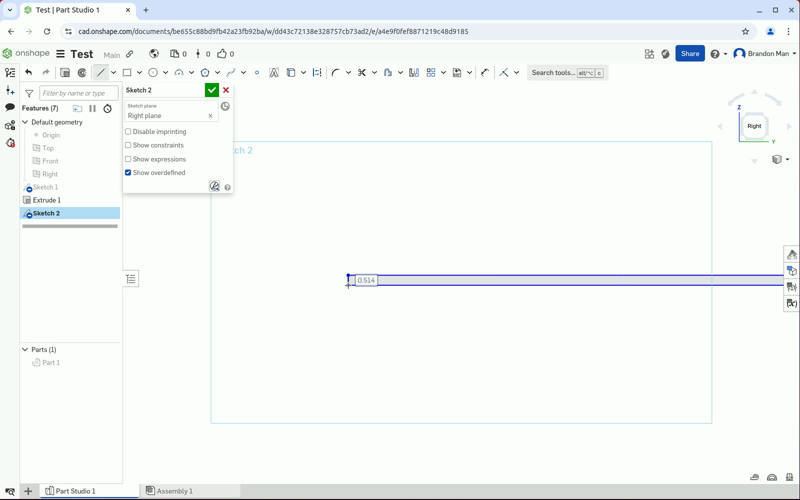
scroll(-6)
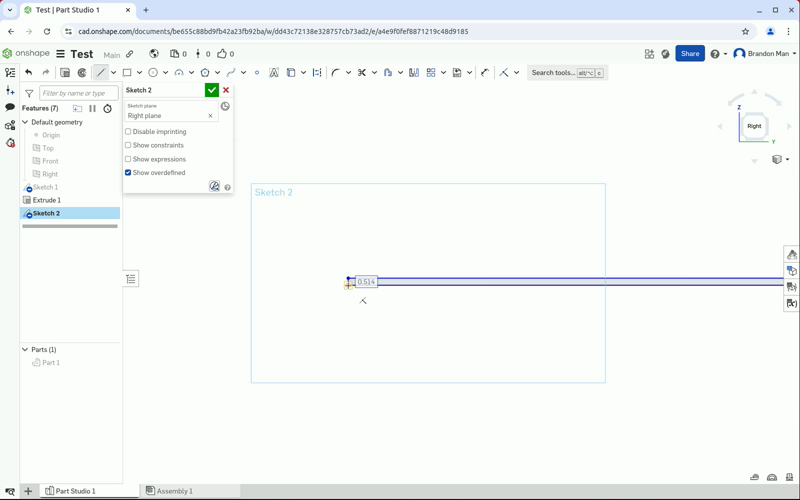
scroll(-6)
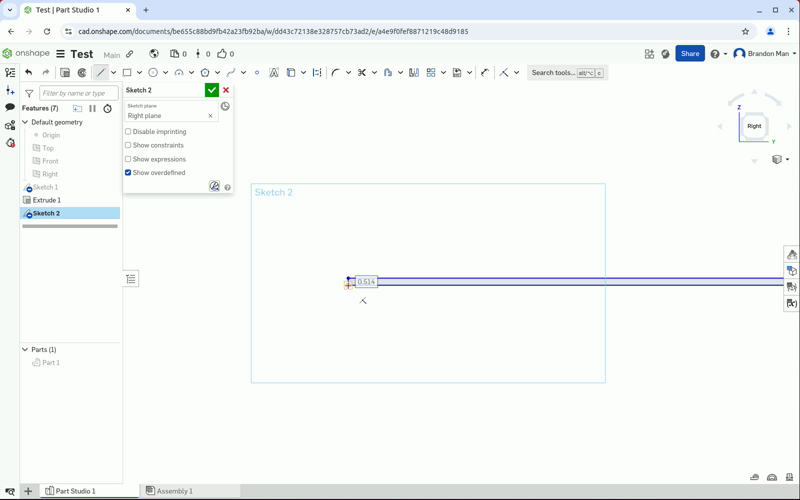
scroll(-6)
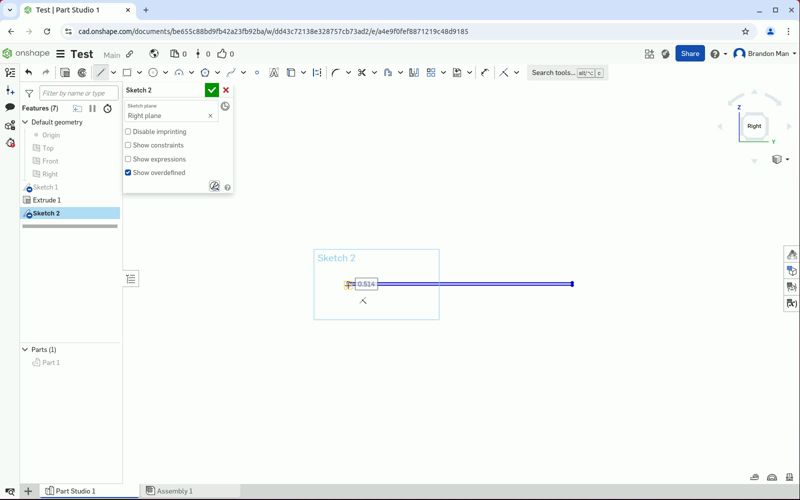
key(esc)
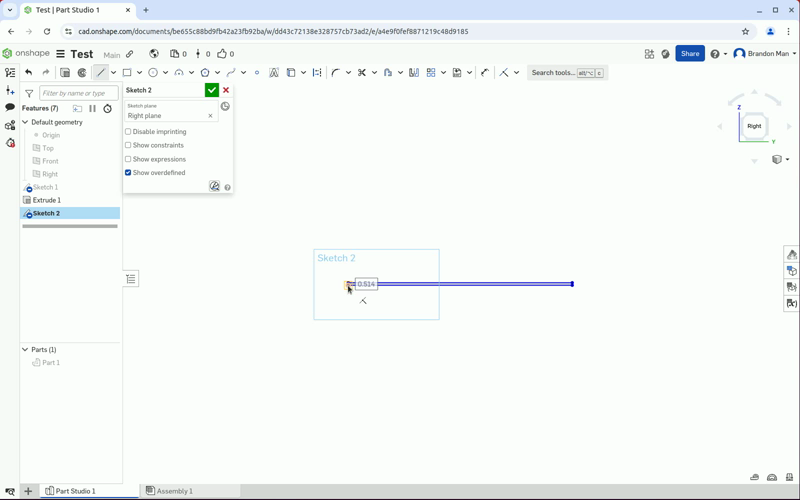
mouse_move(482, 283)
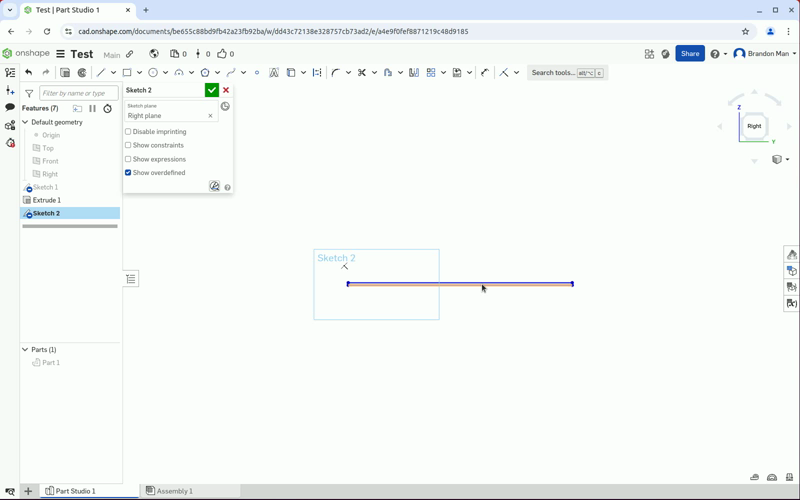
scroll(6)
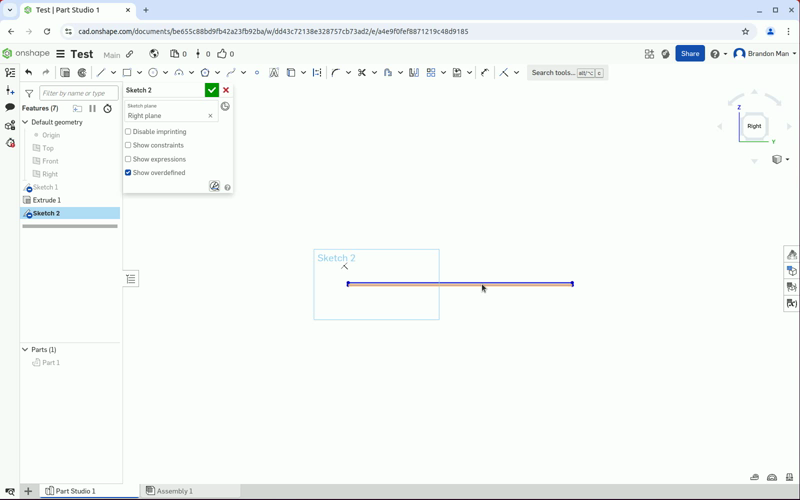
scroll(6)
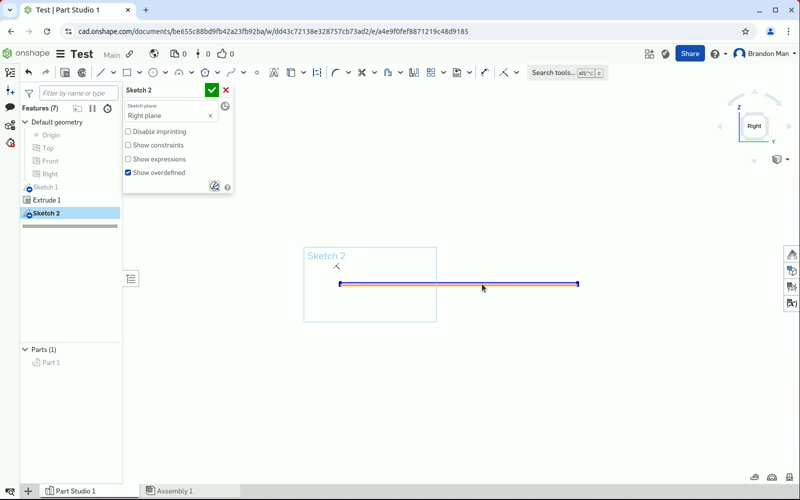
scroll(6)
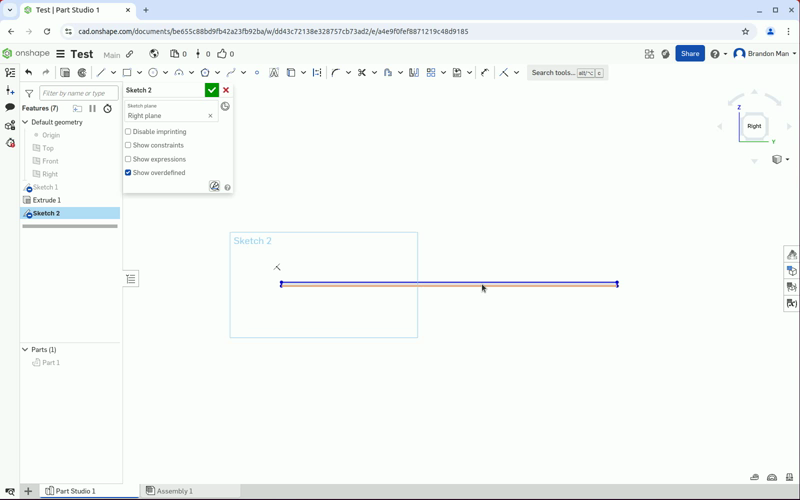
scroll(6)
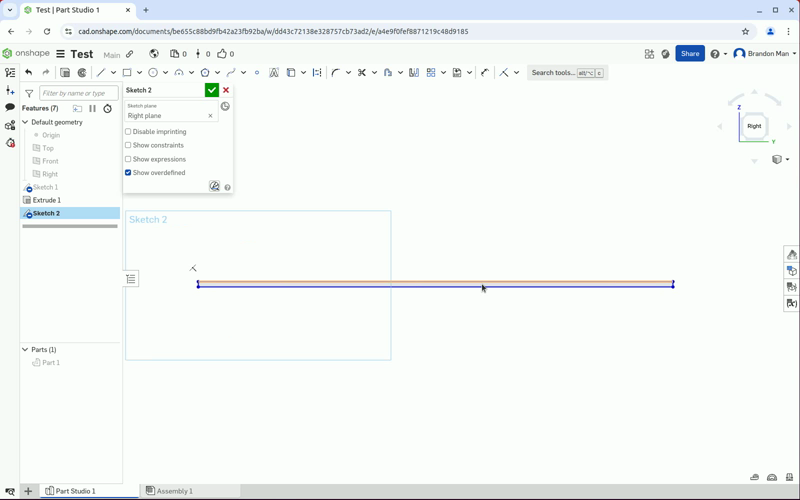
scroll(6)
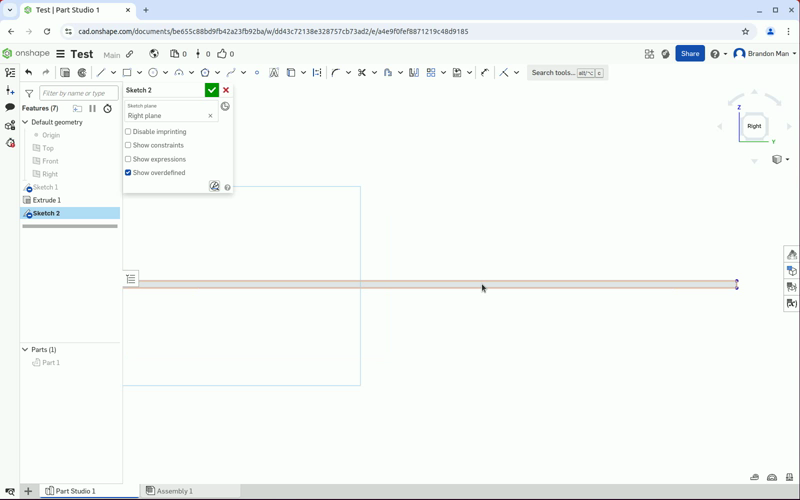
scroll(6)
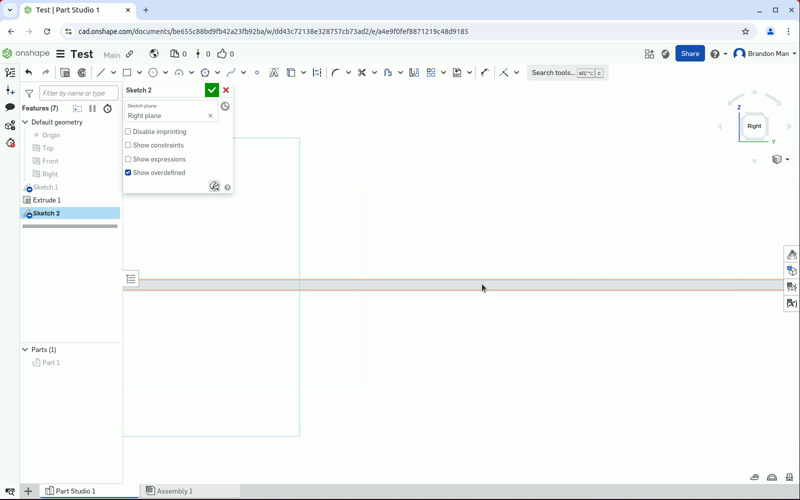
scroll(6)
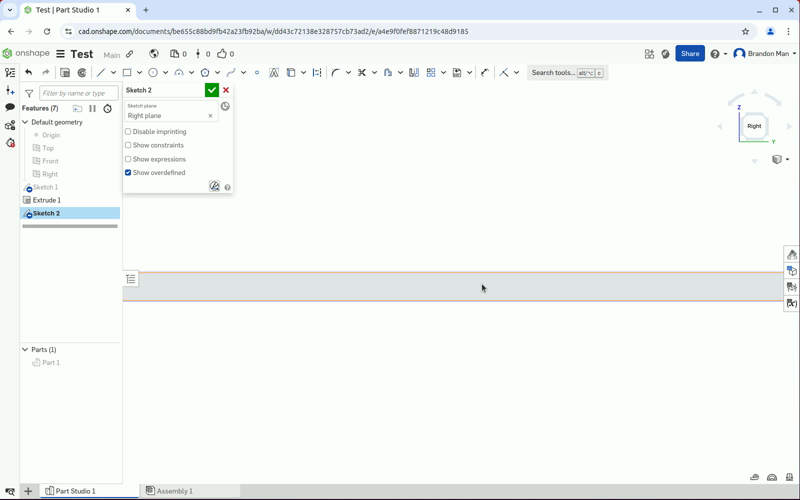
click(482, 283)
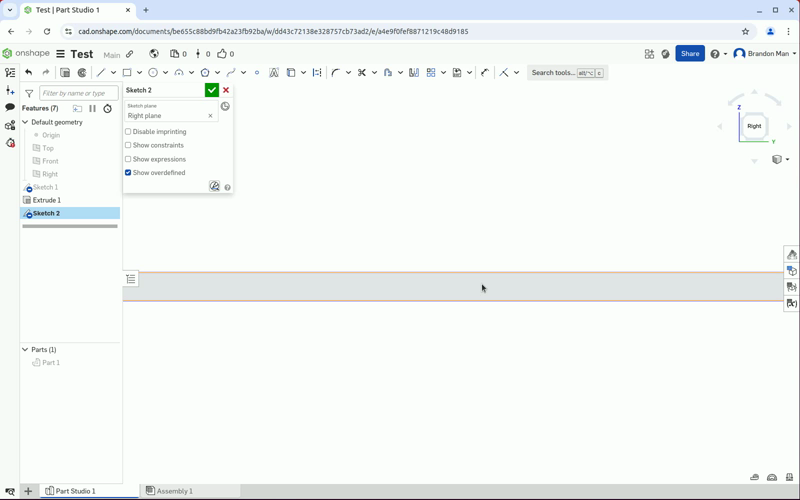
scroll(-6)
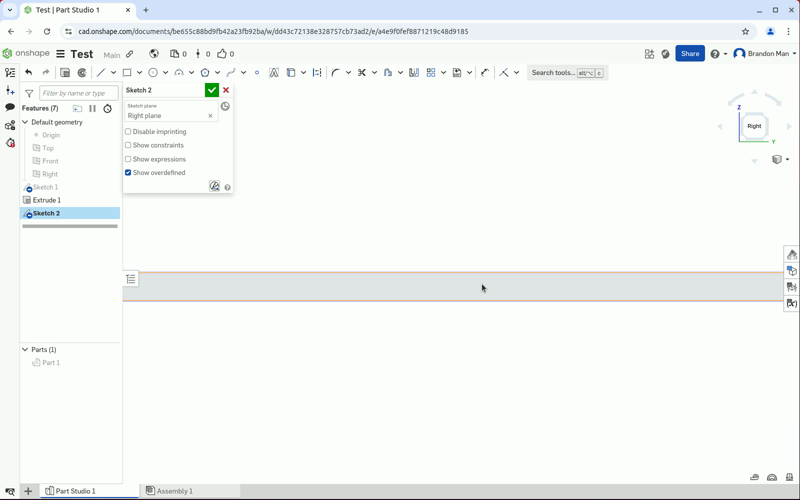
scroll(-6)
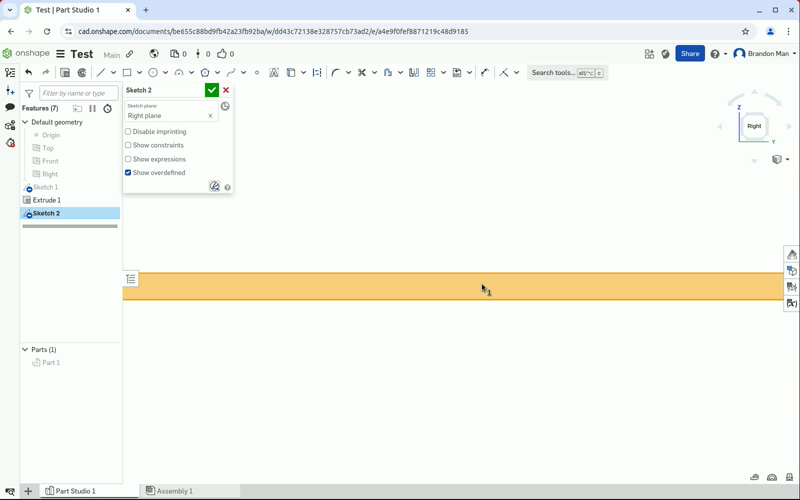
scroll(-6)
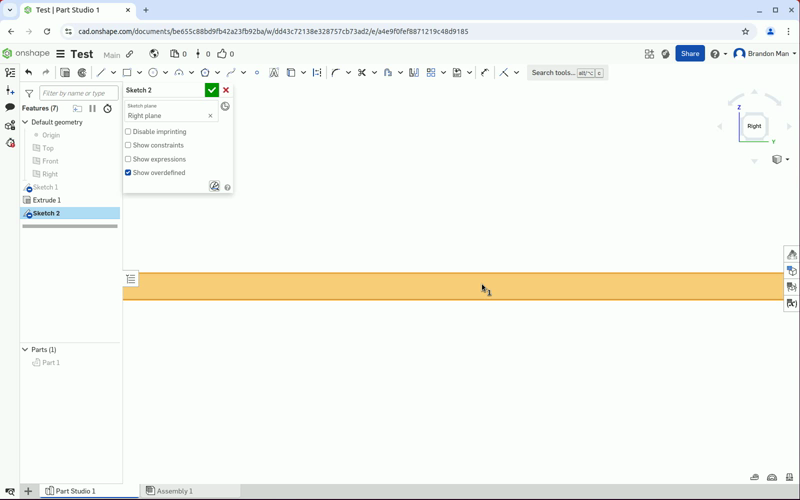
scroll(-6)
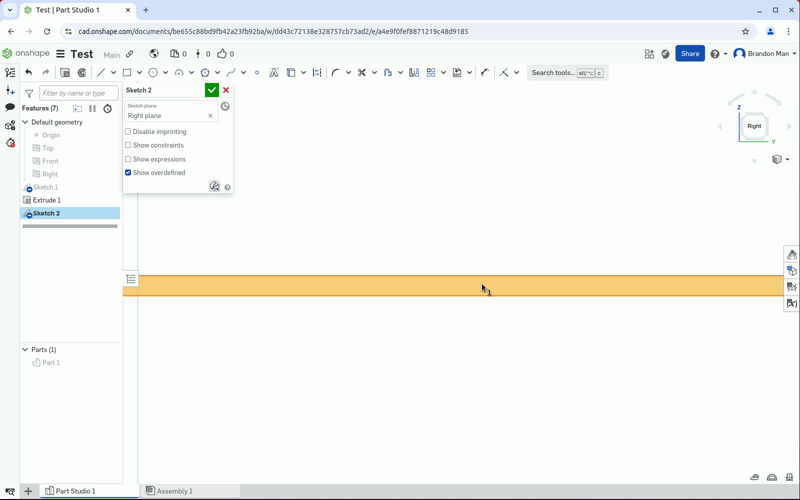
scroll(-6)
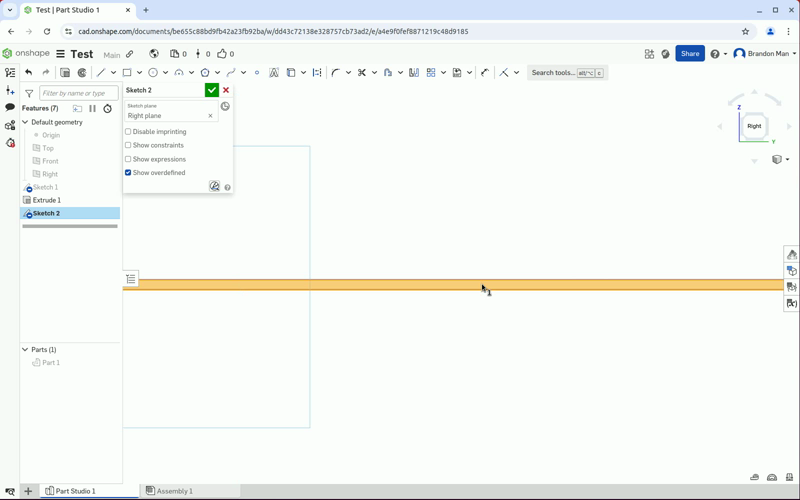
scroll(-6)
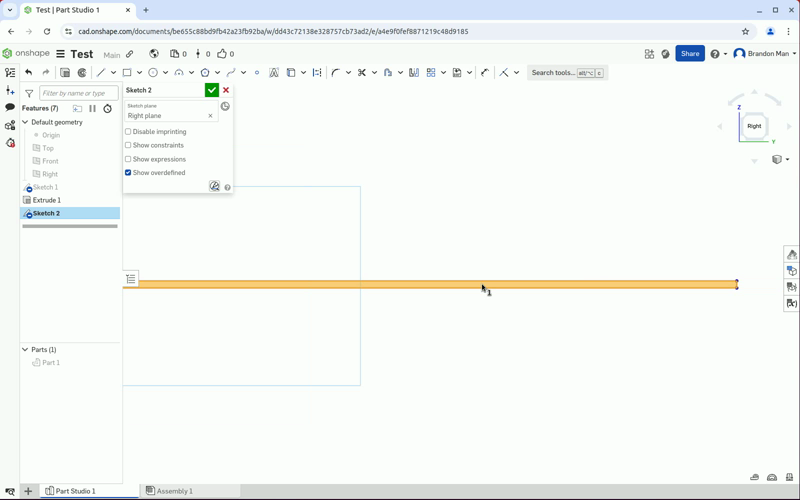
scroll(-6)
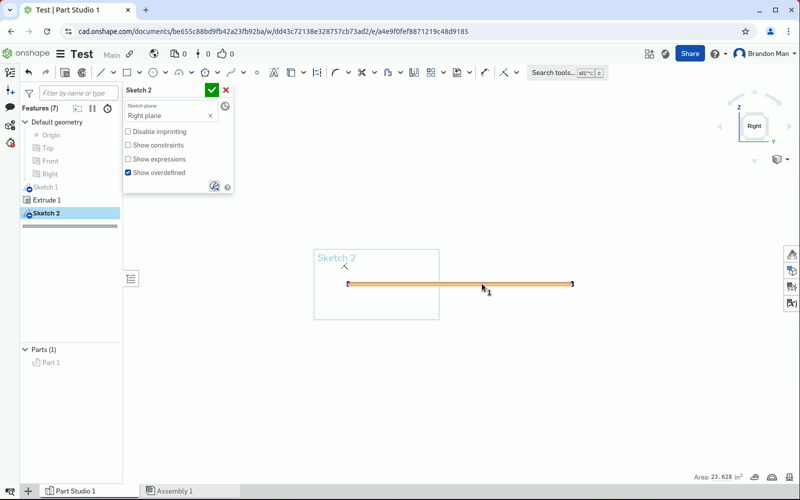
mouse_move(73, 352)
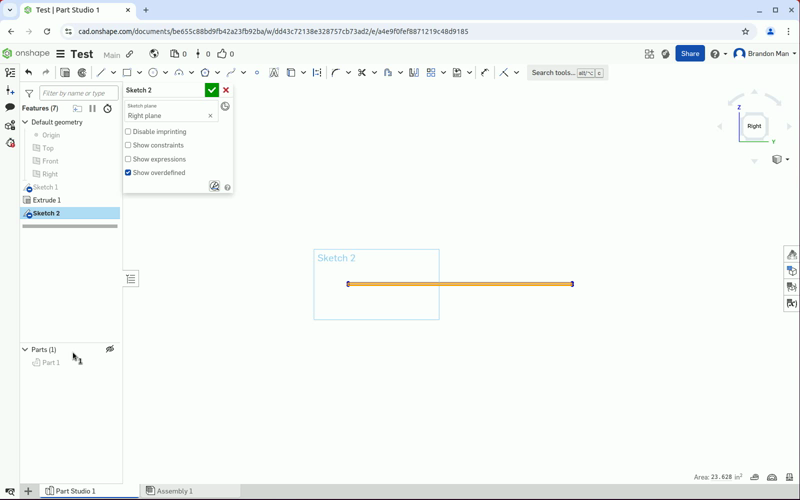
key(shift+y)
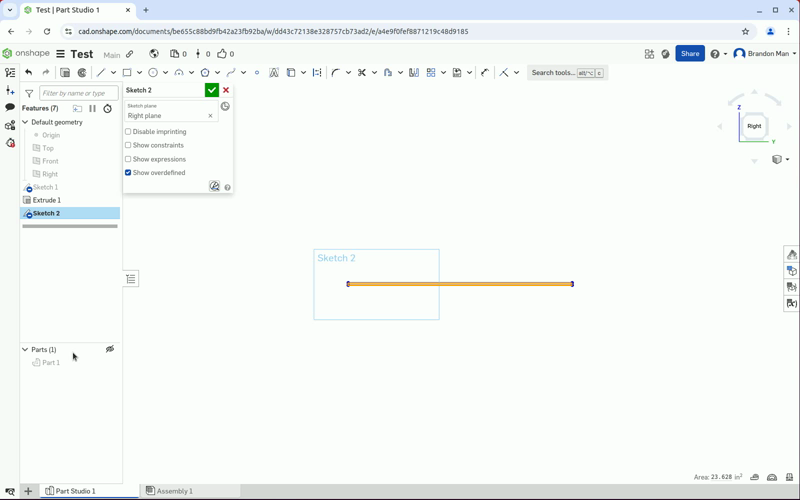
key(shift+e)
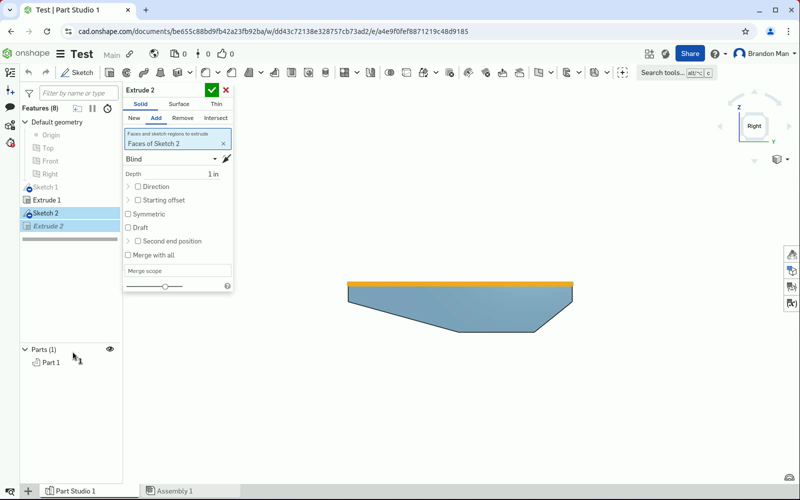
mouse_move(143, 106)
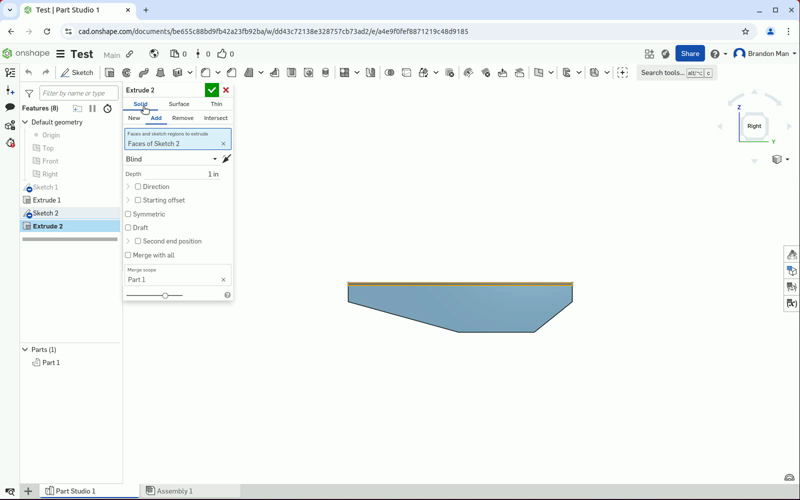
click(143, 106)
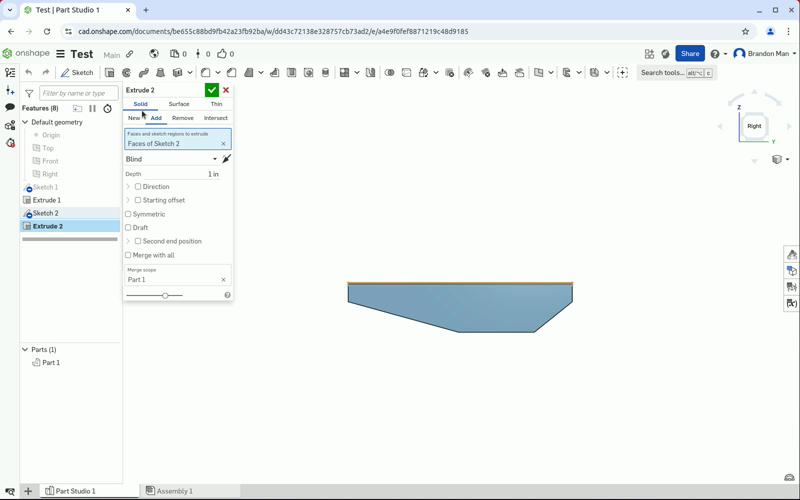
mouse_move(137, 120)
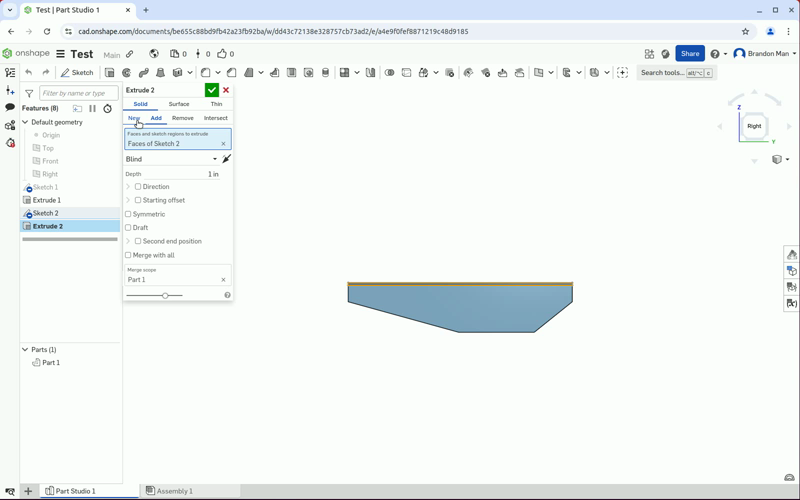
click(137, 120)
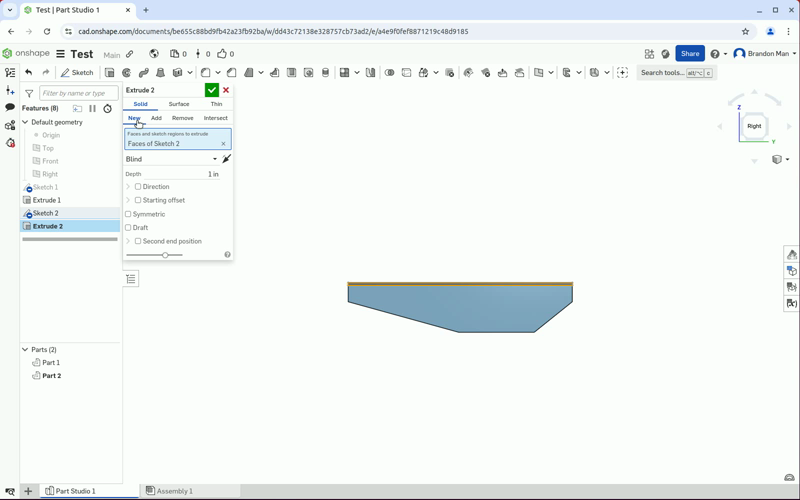
key(tab, 4)
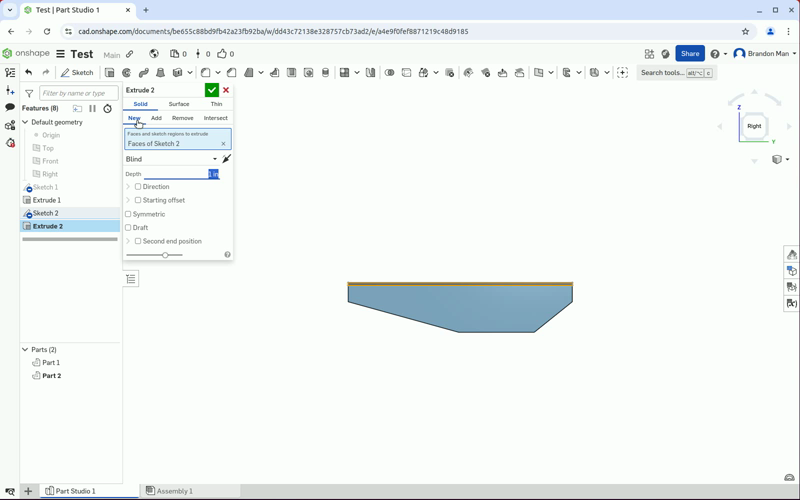
text(4.574)
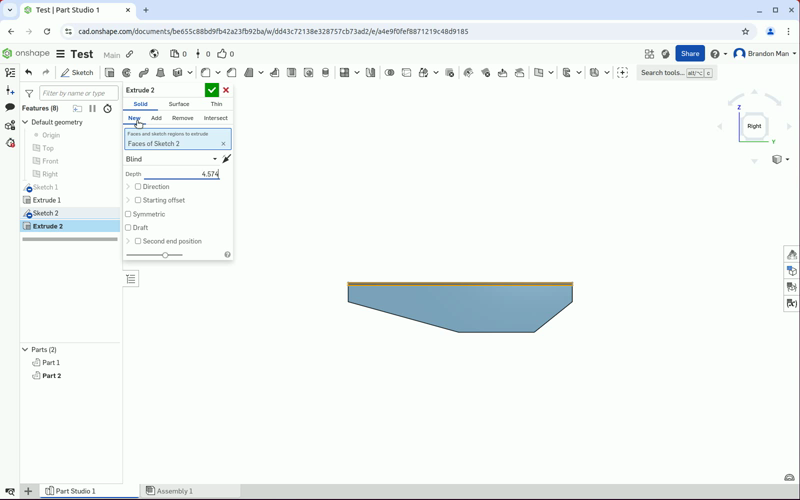
key(enter)
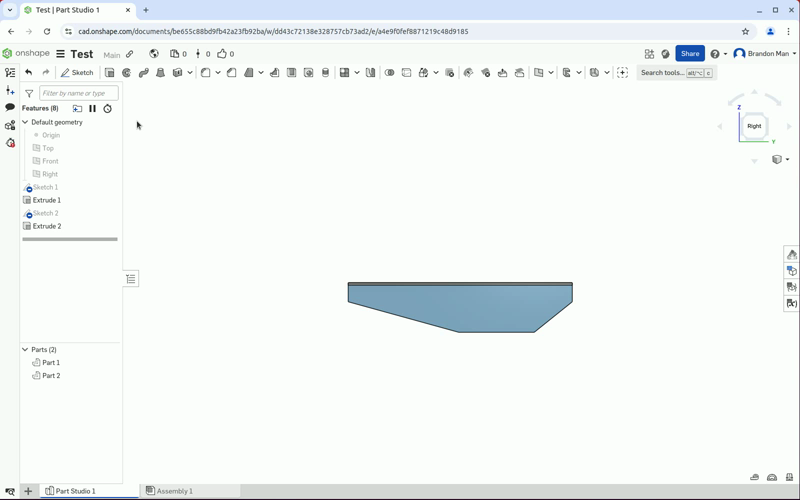
key(shift+h)
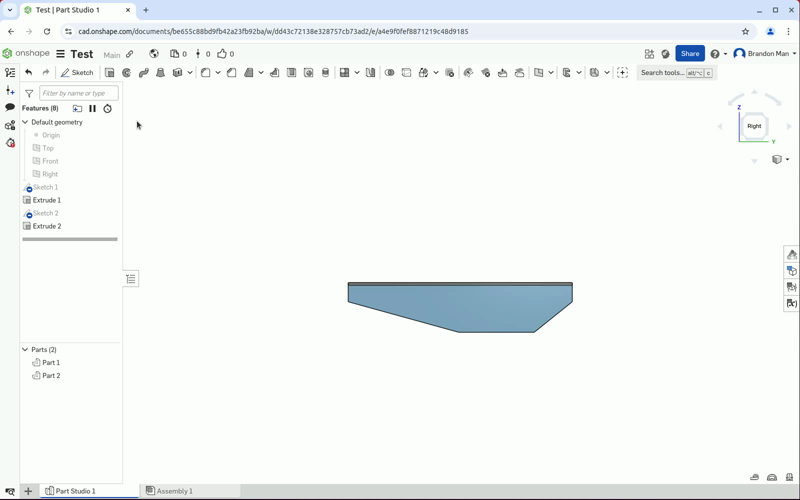
key(shift+h)
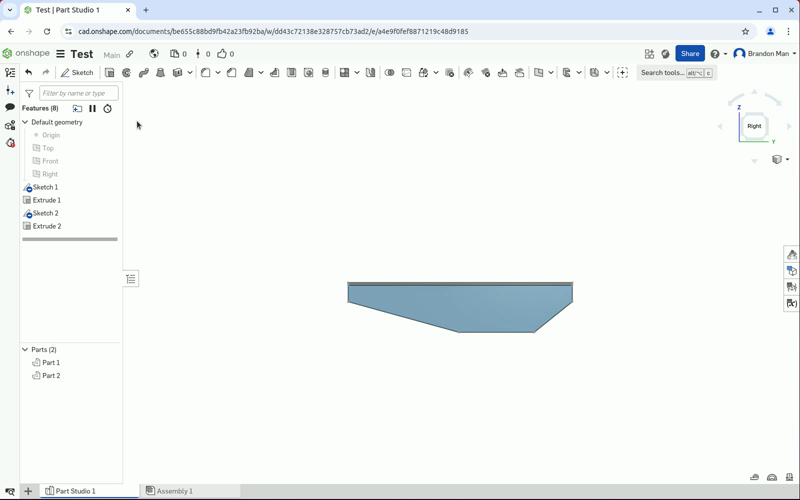
key(shift+7)
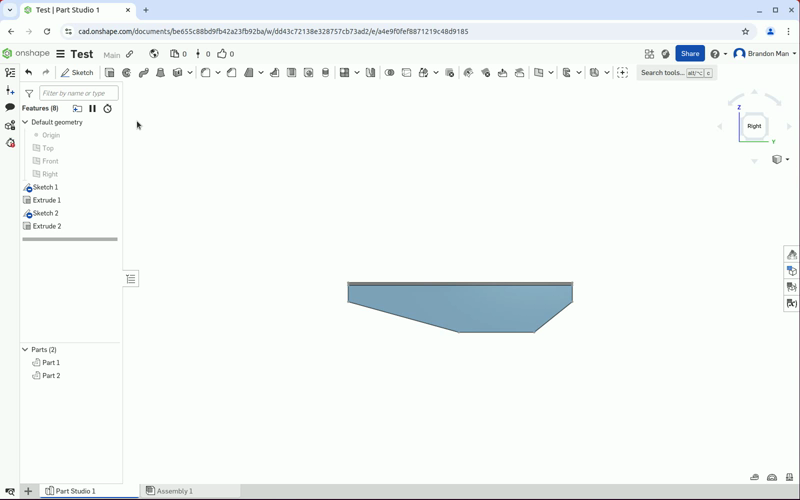
key(right, 2)
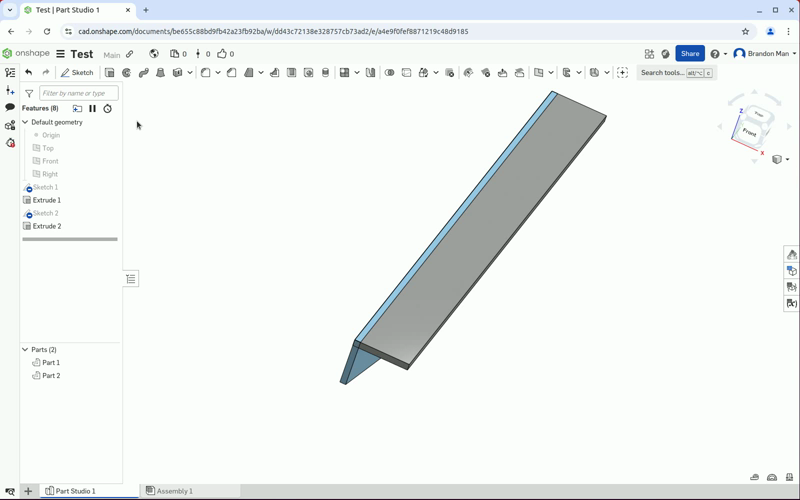
key(down, 2)
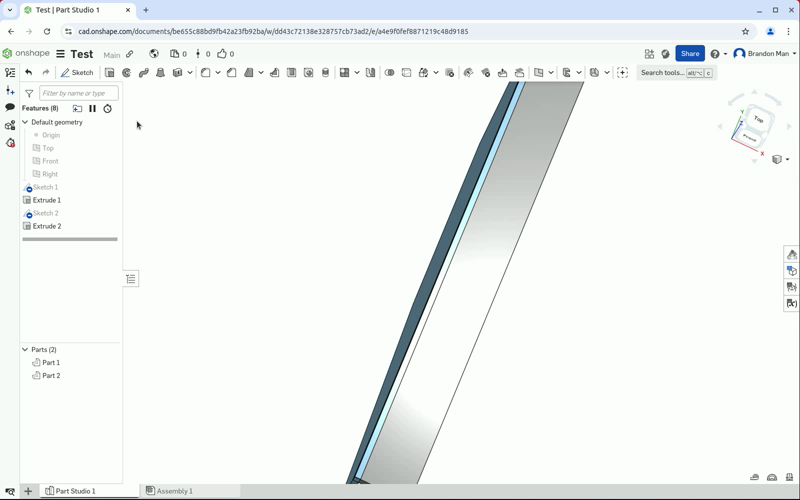
key(up, 2)
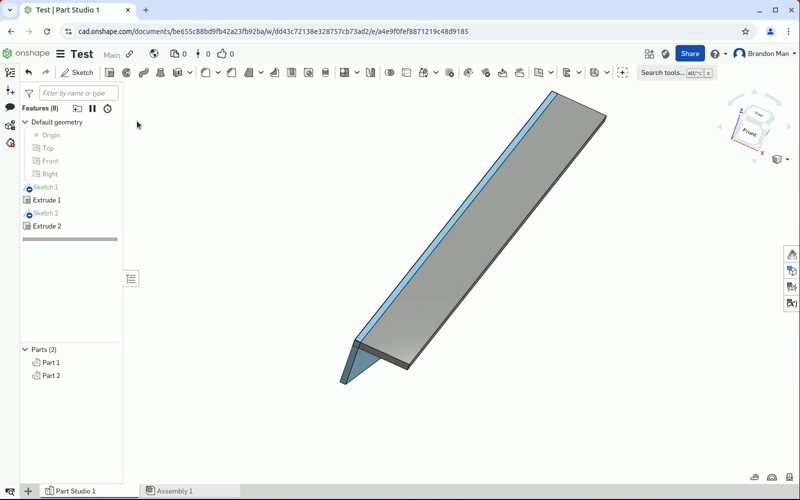
key(left, 2)
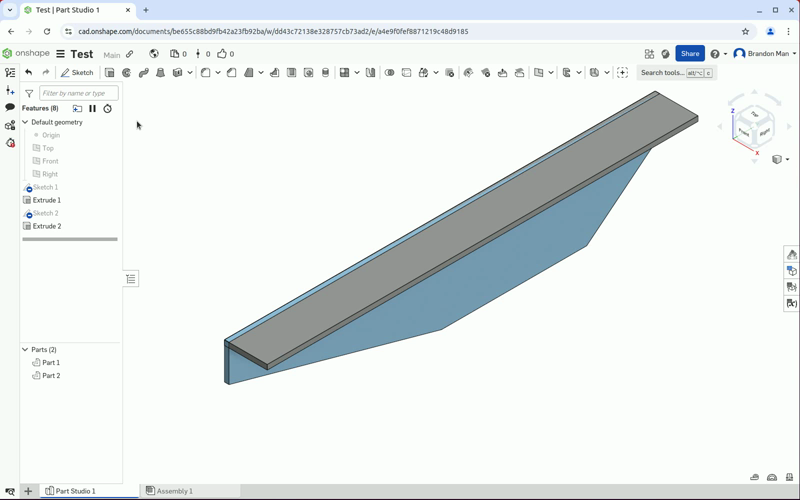
mouse_move(73, 189)
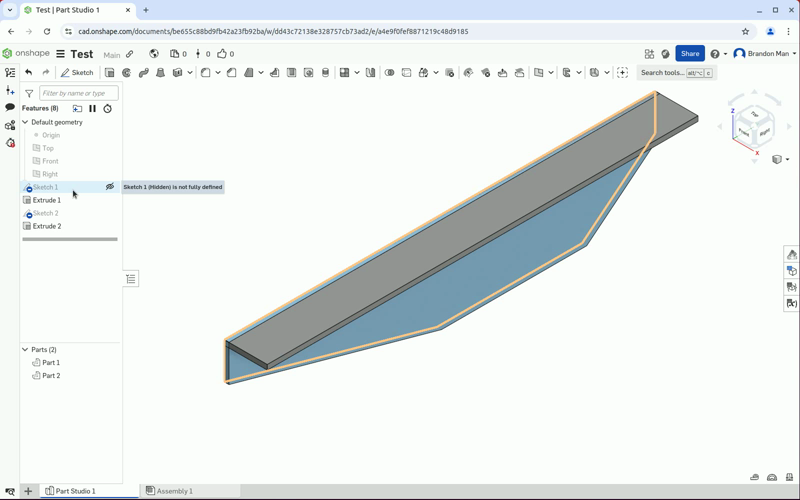
click(73, 189)